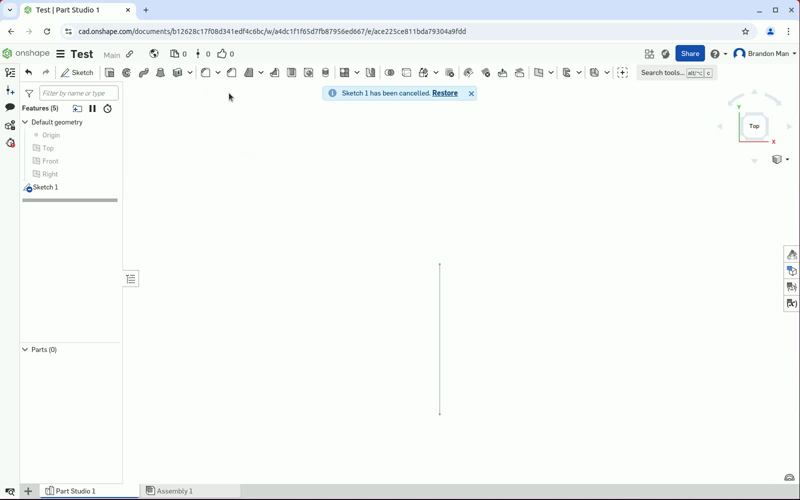
key(shift+h)
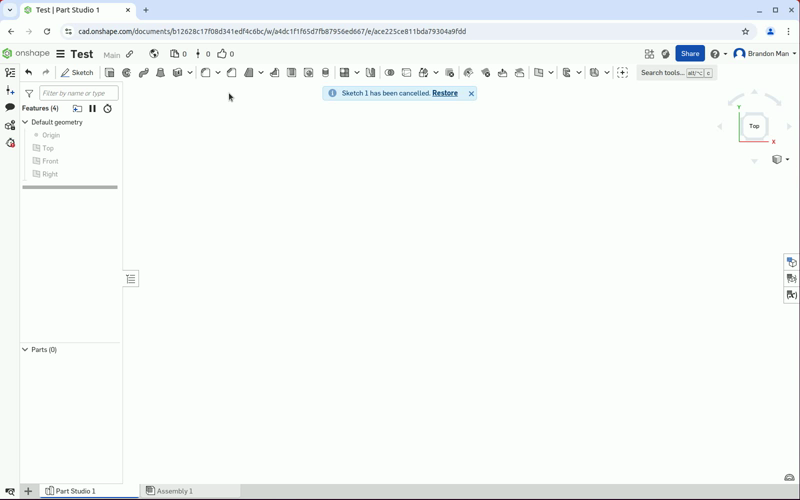
mouse_move(73, 352)
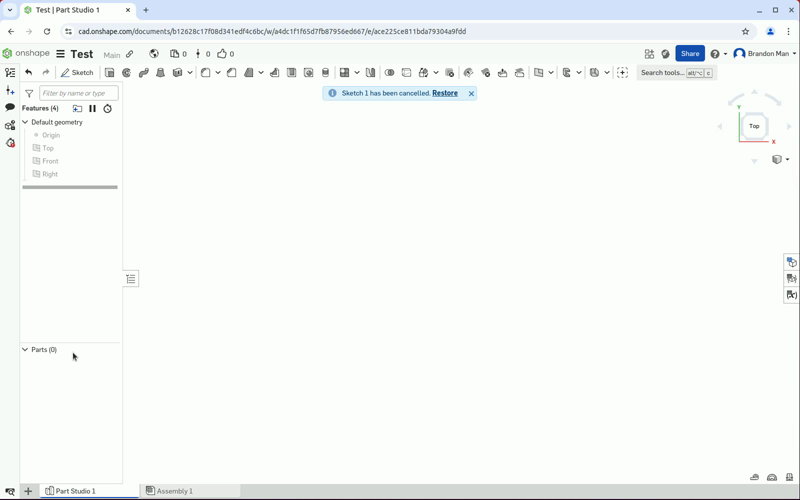
key(y)
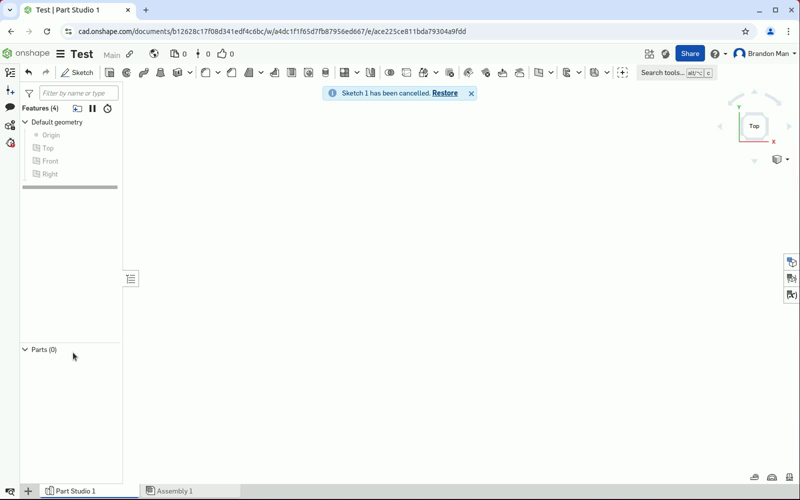
key(shift+p)
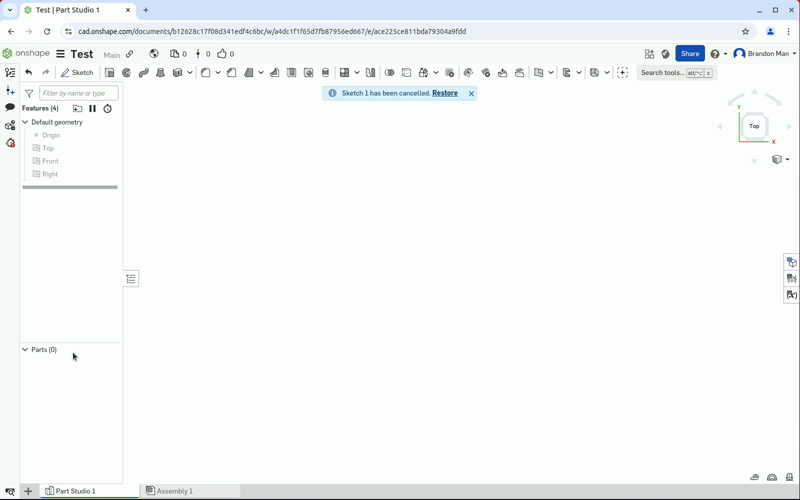
key(space)
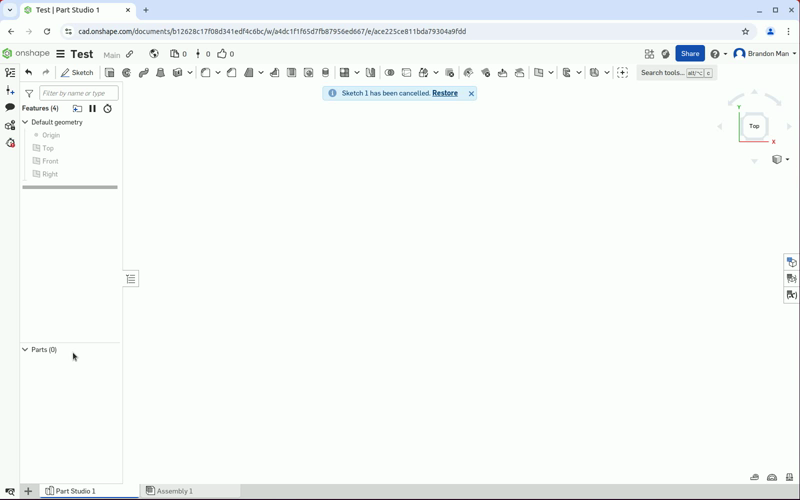
key_down(shift)
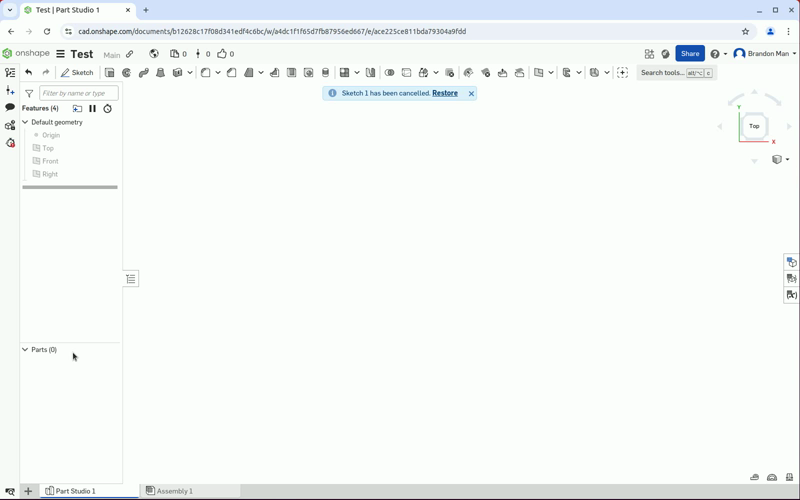
key(up)
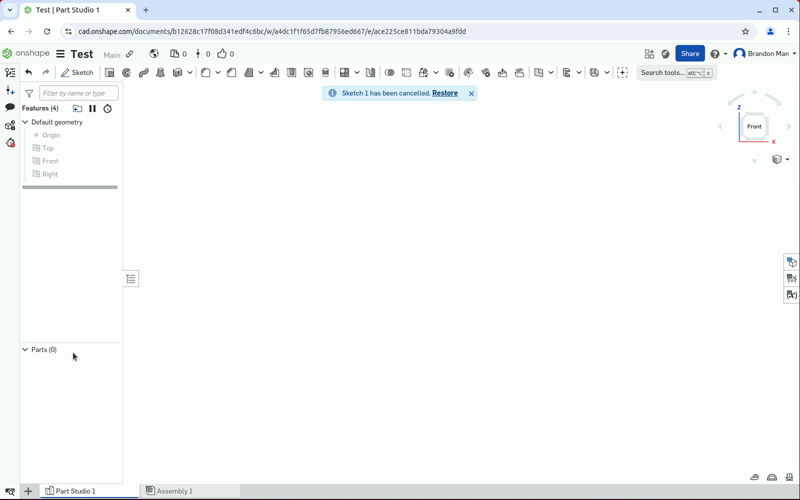
key_up(shift)
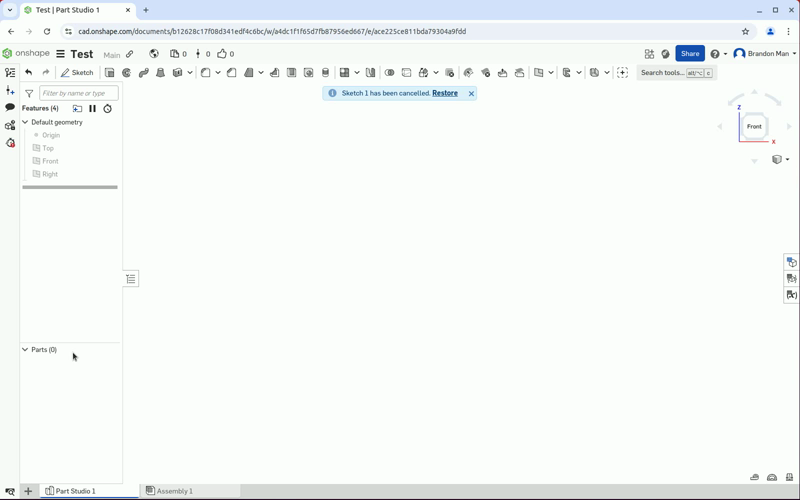
mouse_move(73, 352)
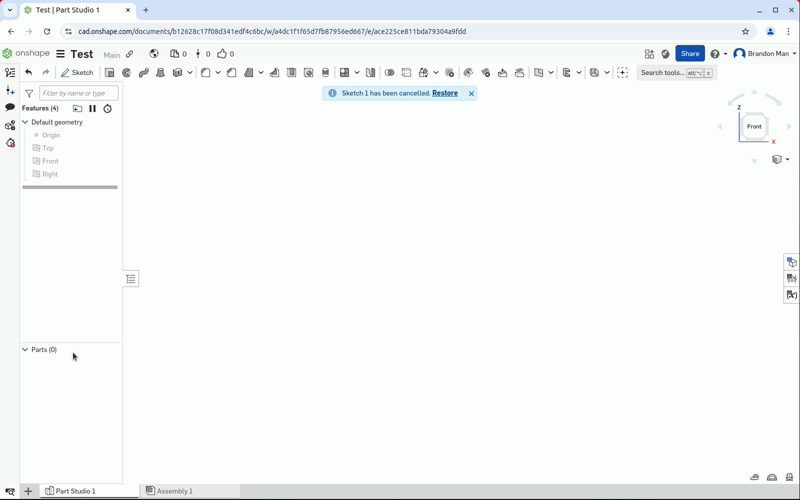
key(shift+y)
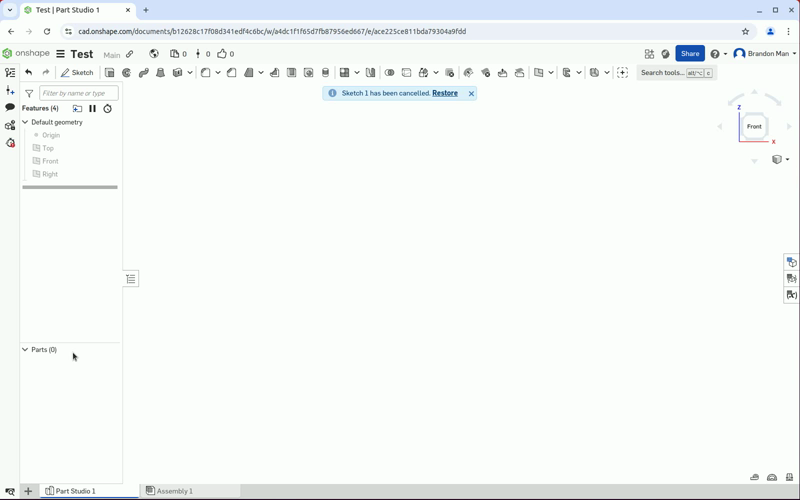
key(shift+s)
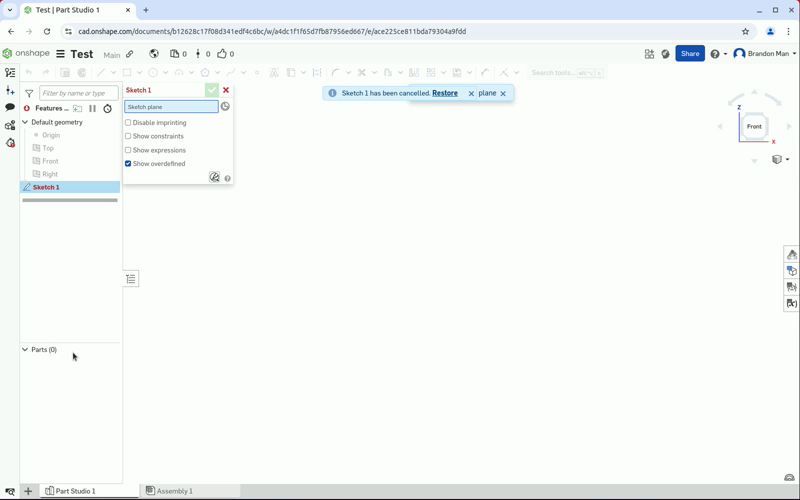
mouse_move(73, 163)
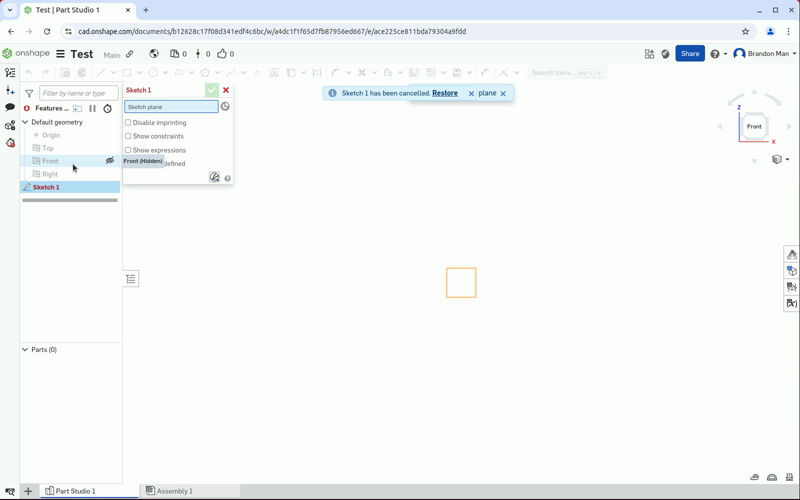
click(73, 163)
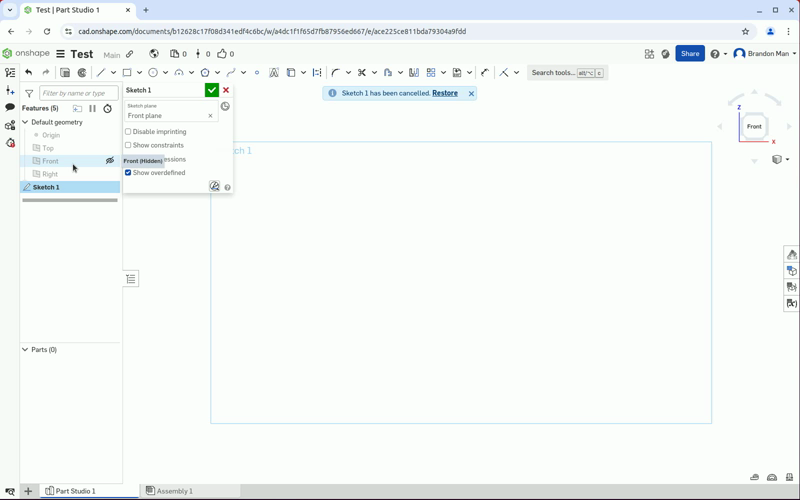
mouse_move(73, 352)
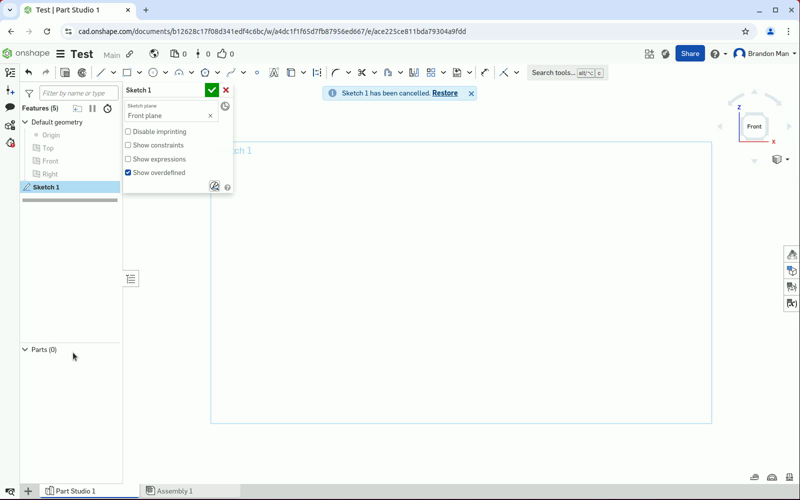
key(y)
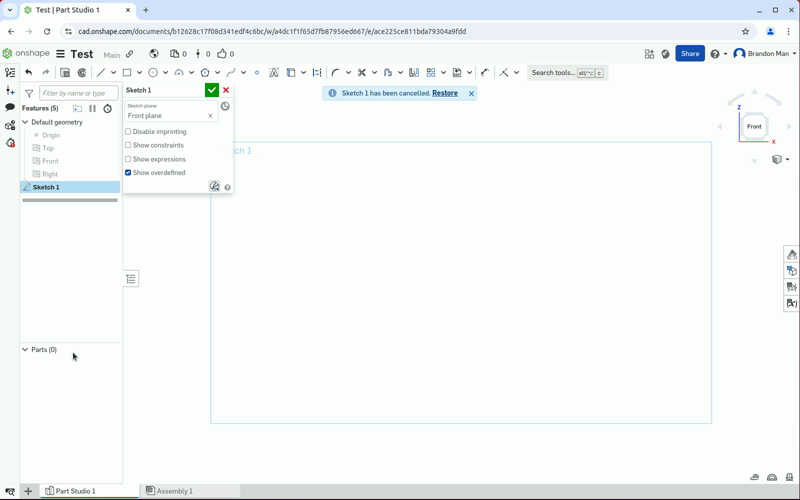
key(l)
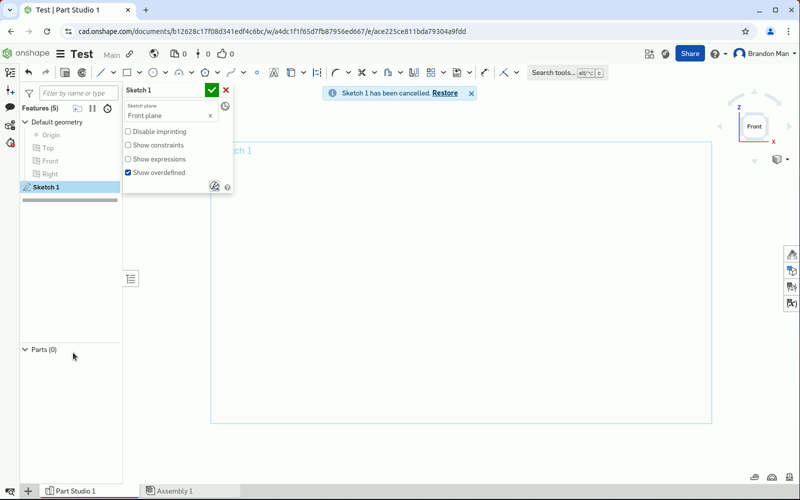
key_down(shift)
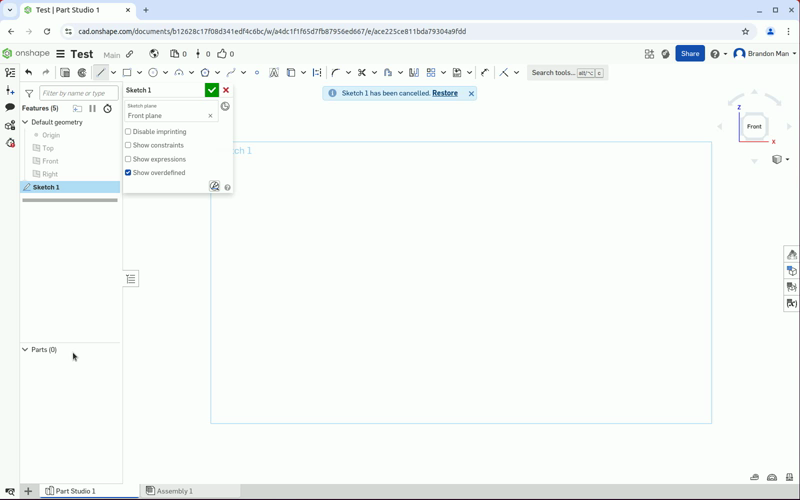
mouse_move(430, 352)
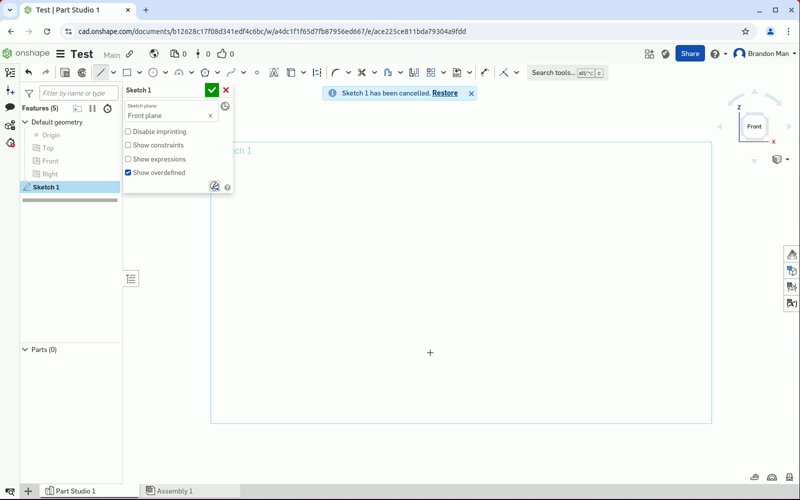
click(430, 352)
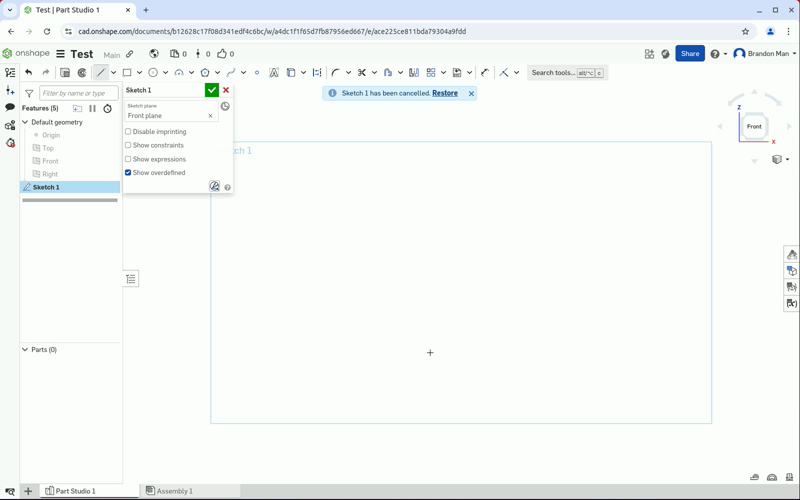
key_up(shift)
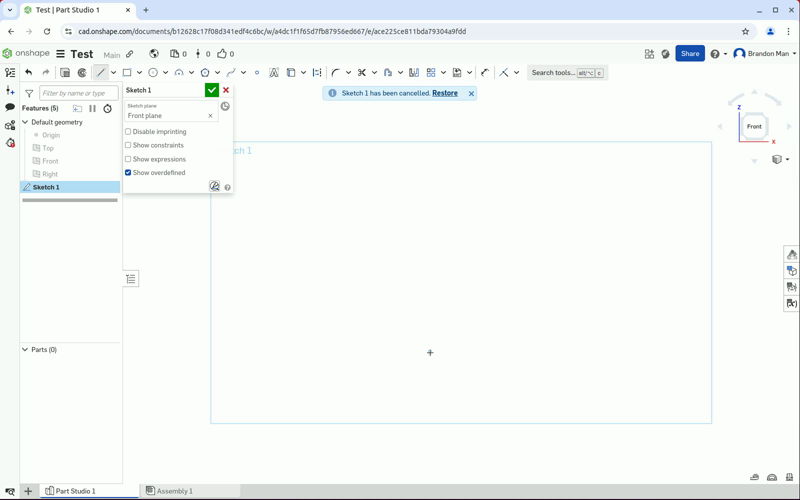
key_down(shift)
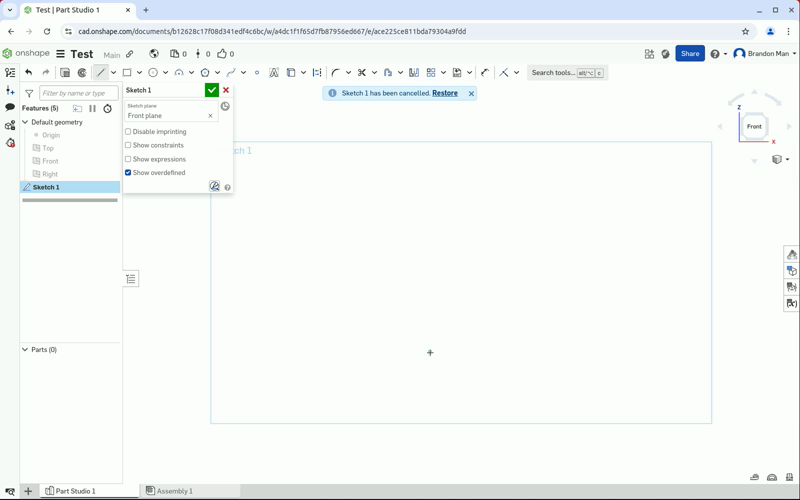
mouse_move(490, 352)
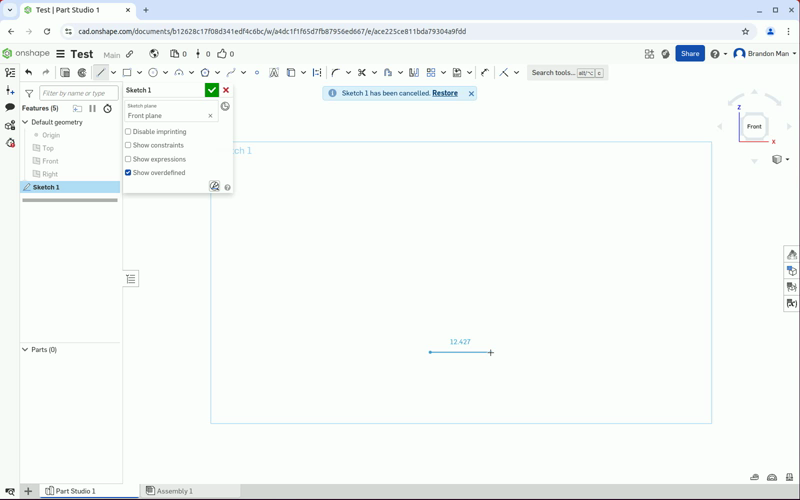
click(490, 352)
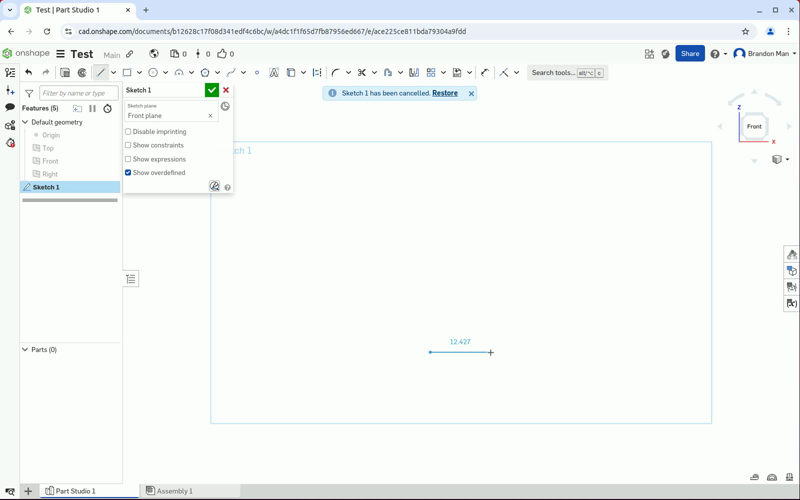
key_up(shift)
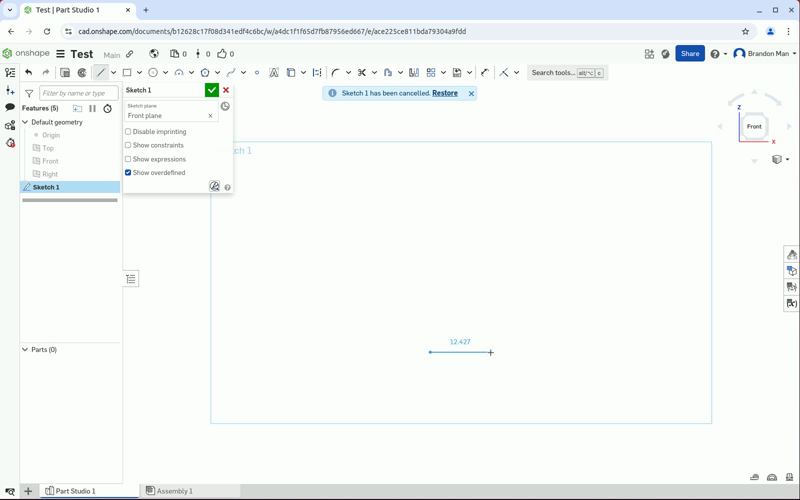
key_down(shift)
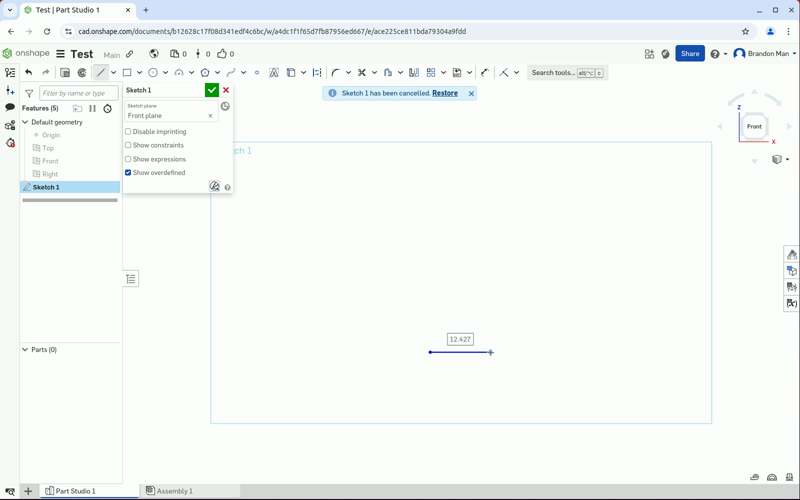
mouse_move(490, 215)
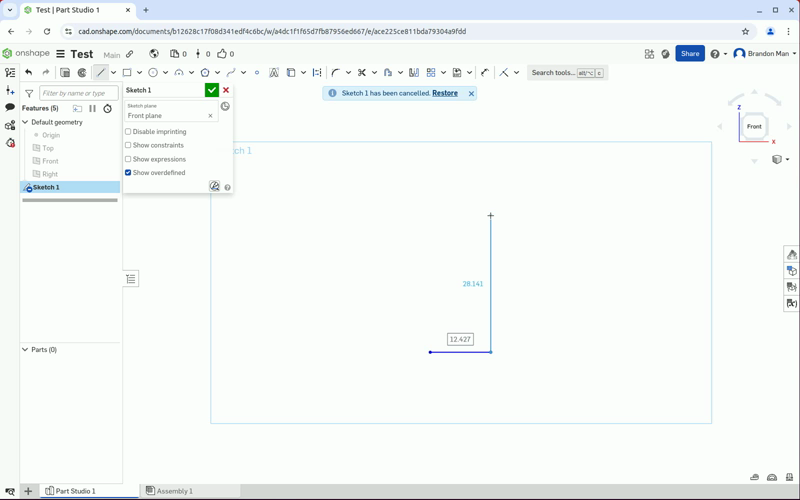
click(490, 215)
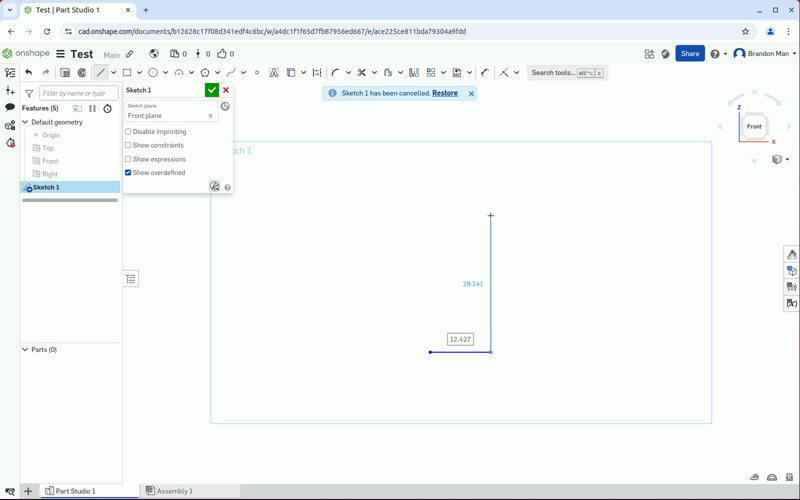
key_up(shift)
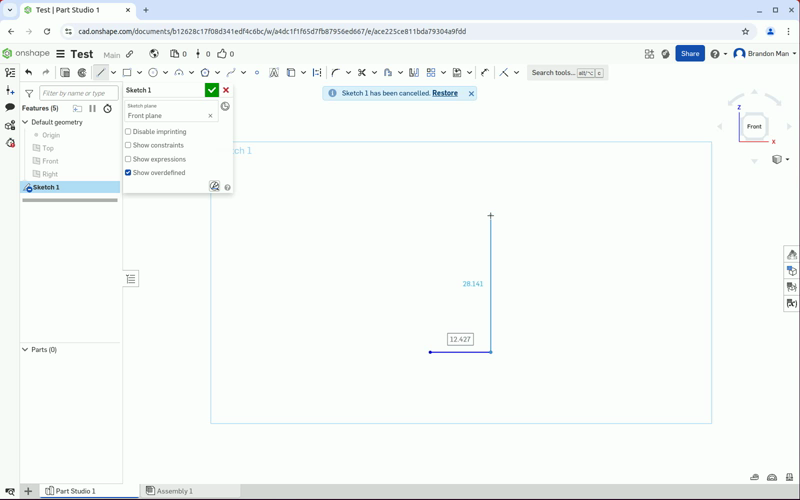
key_down(shift)
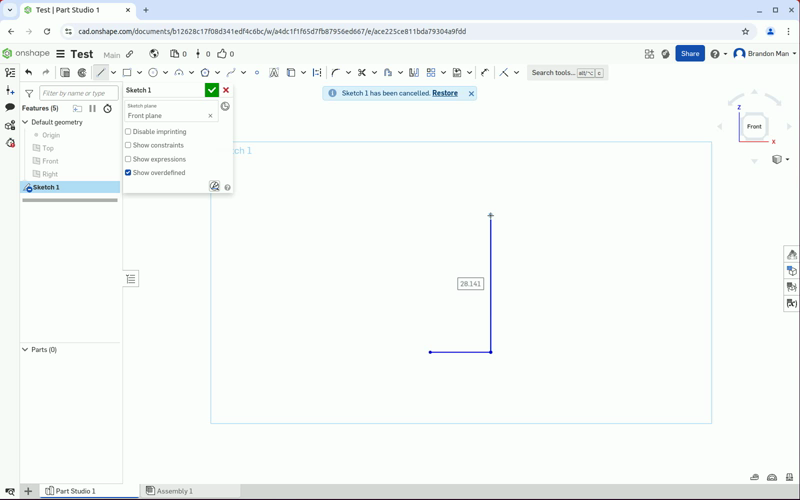
mouse_move(430, 215)
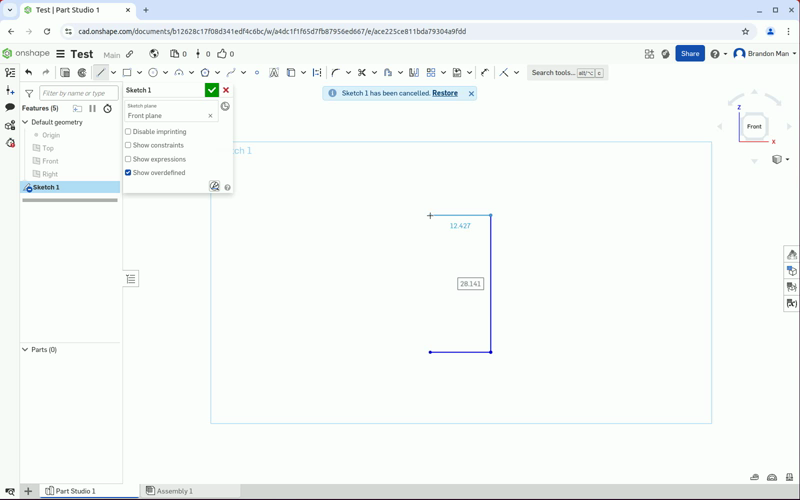
click(430, 215)
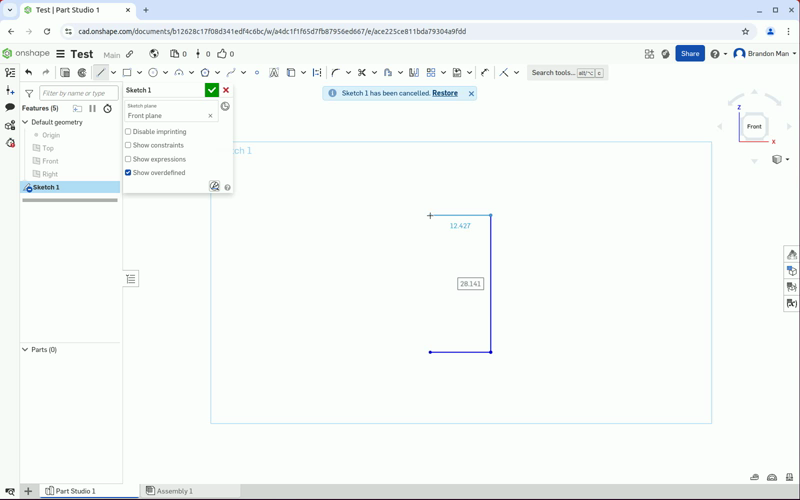
key_up(shift)
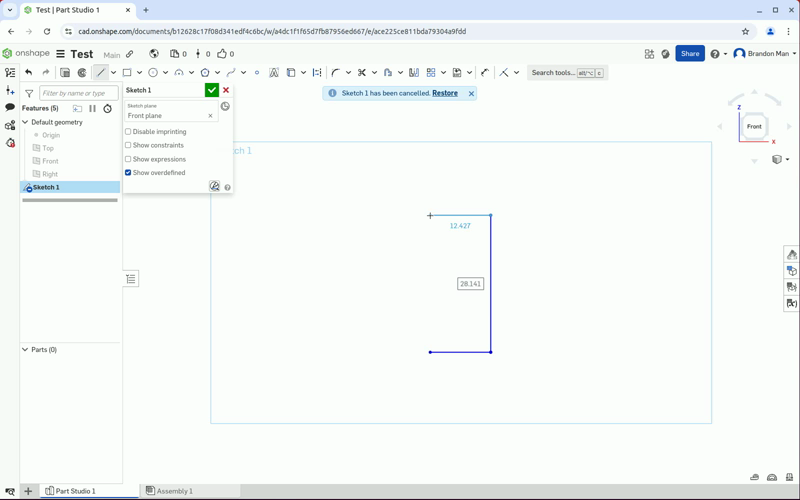
key_down(shift)
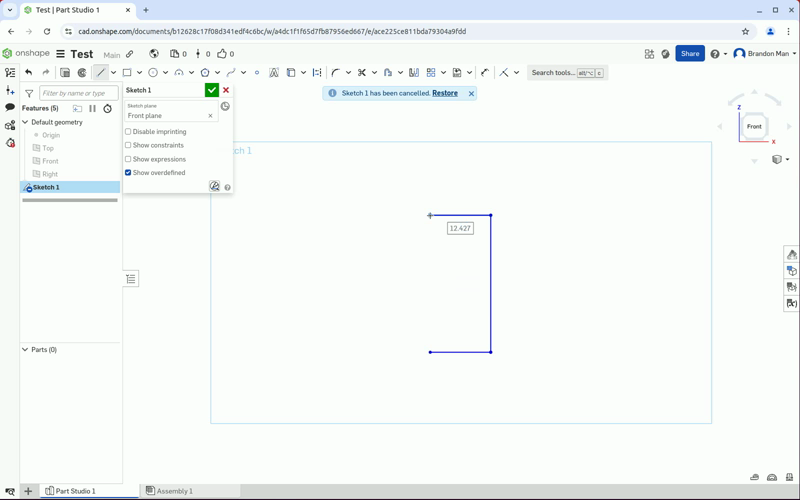
mouse_move(430, 352)
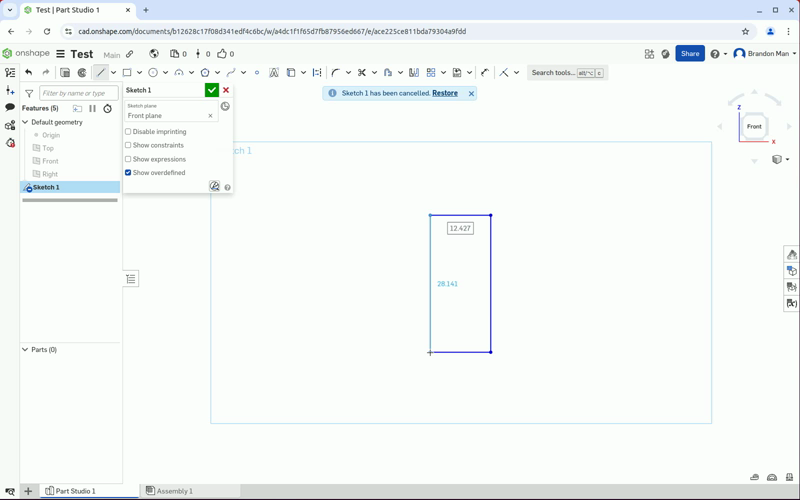
key_up(shift)
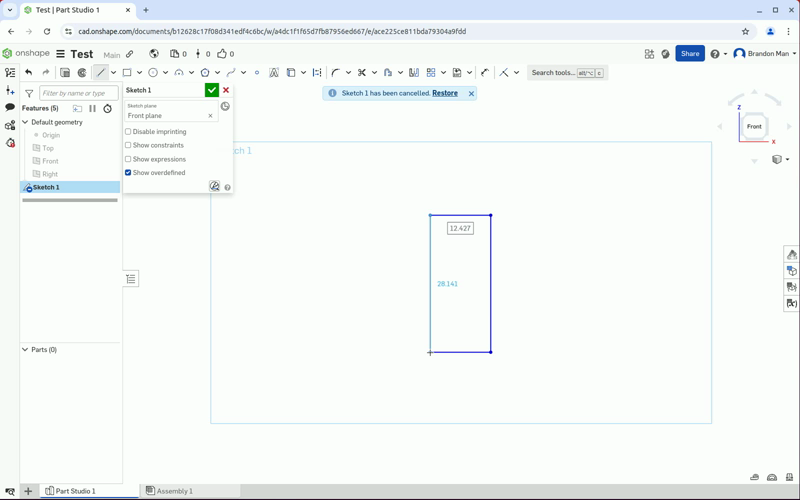
click(430, 352)
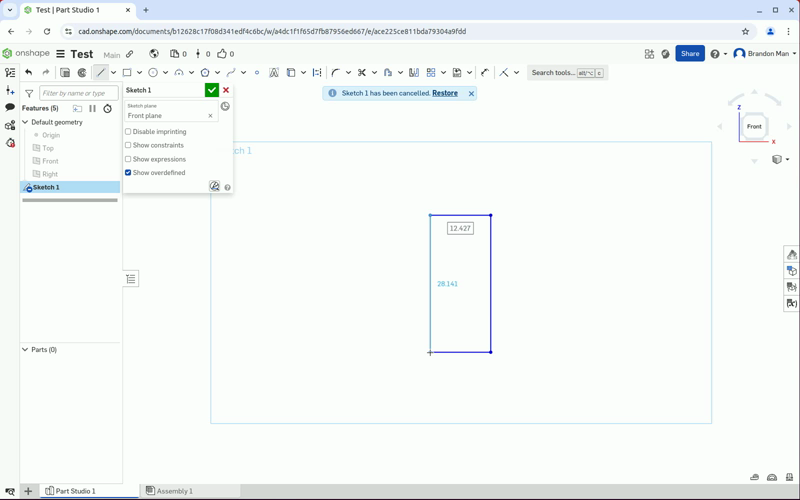
key(esc)
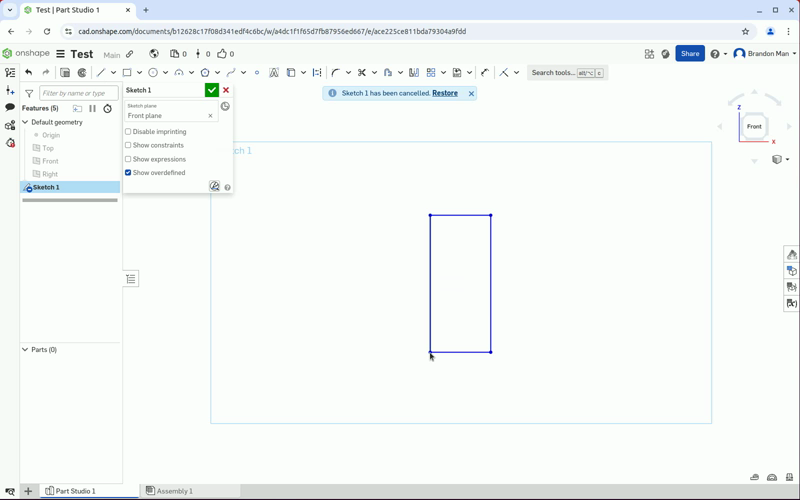
mouse_move(481, 297)
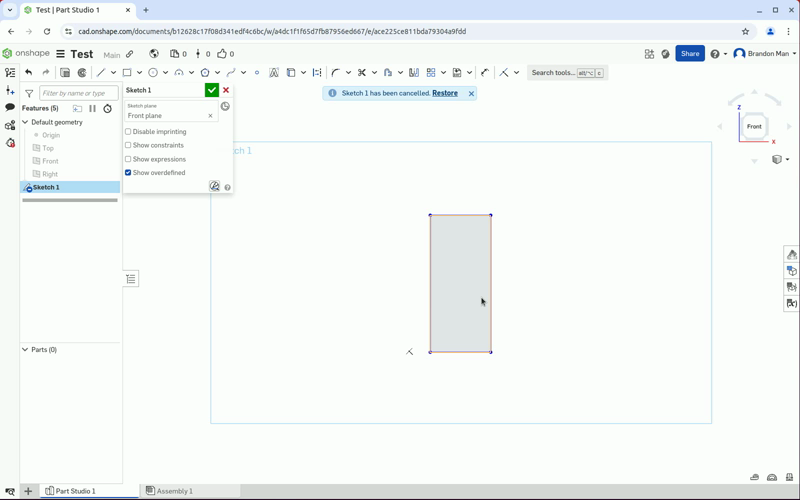
click(481, 297)
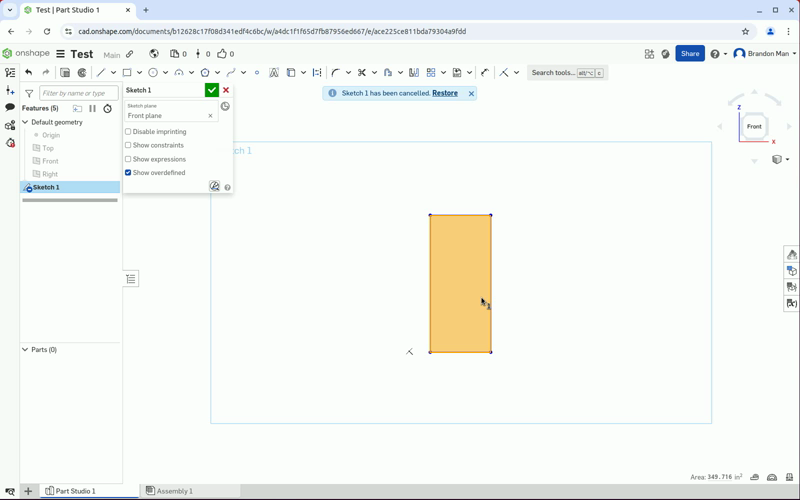
mouse_move(73, 352)
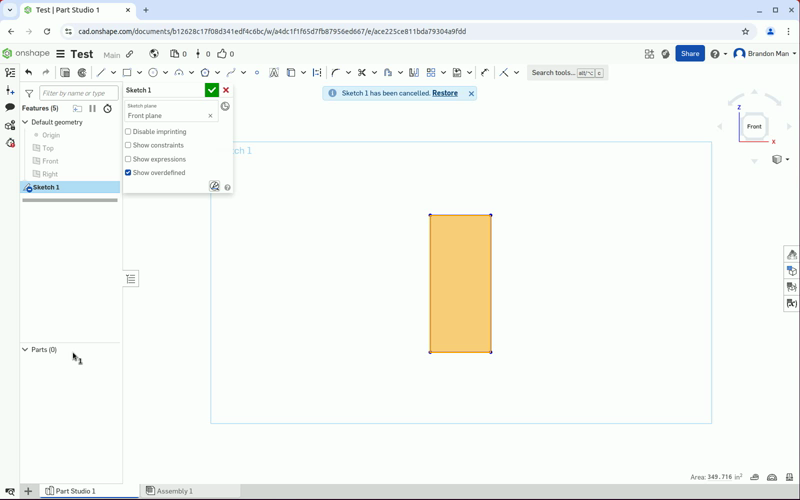
key(shift+y)
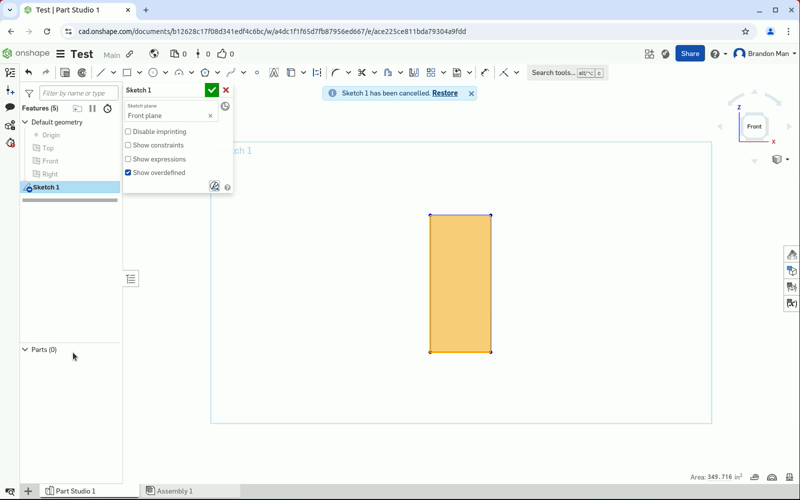
key(shift+e)
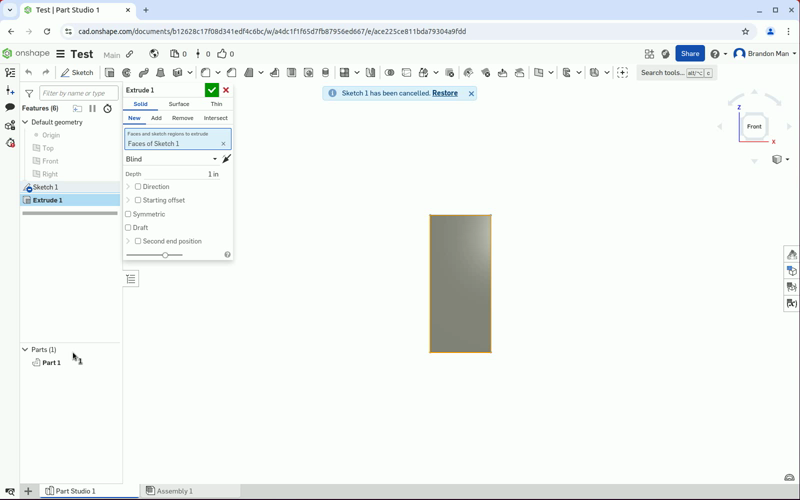
mouse_move(143, 106)
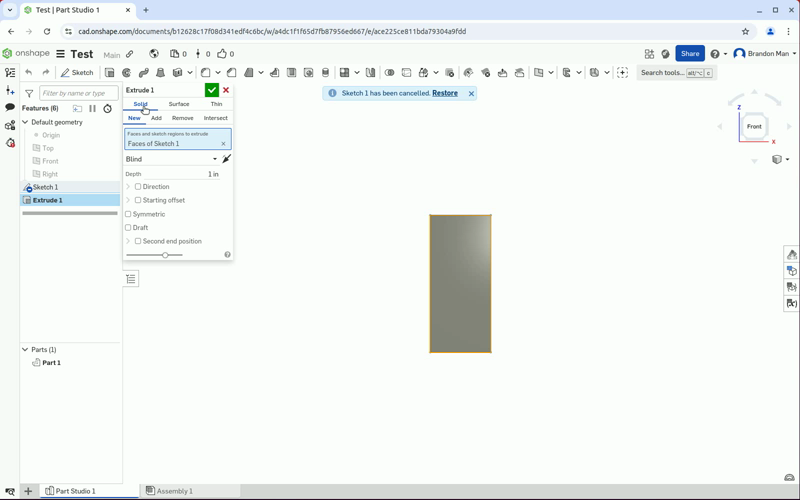
click(143, 106)
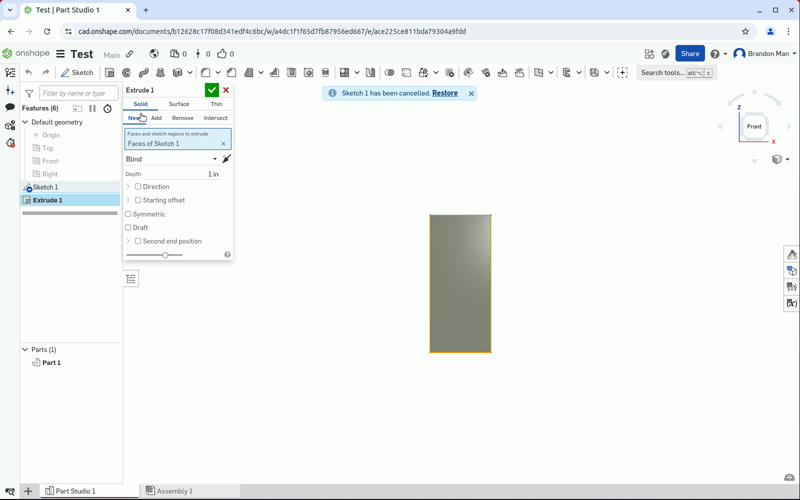
mouse_move(137, 120)
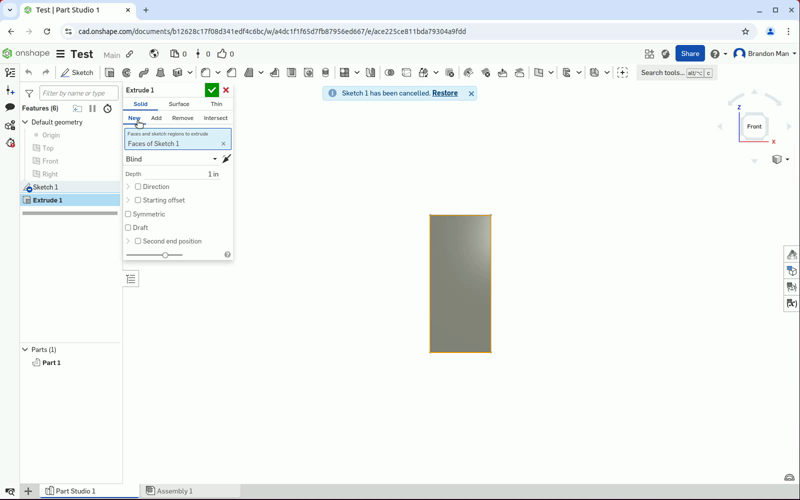
click(137, 120)
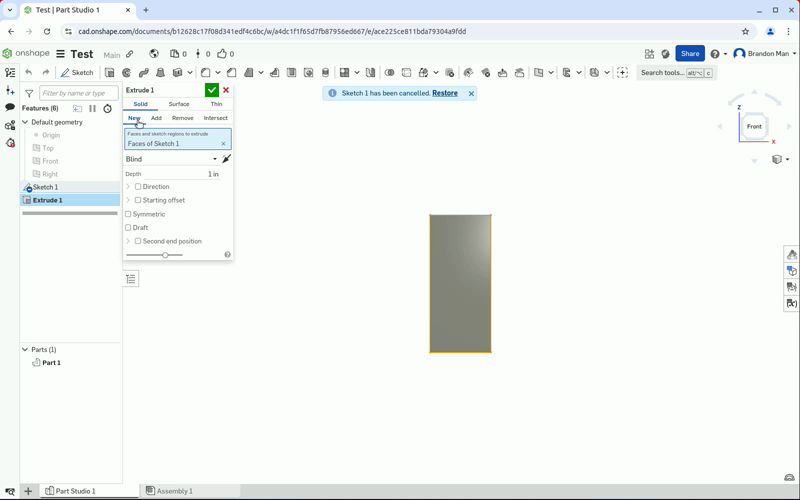
key(tab, 4)
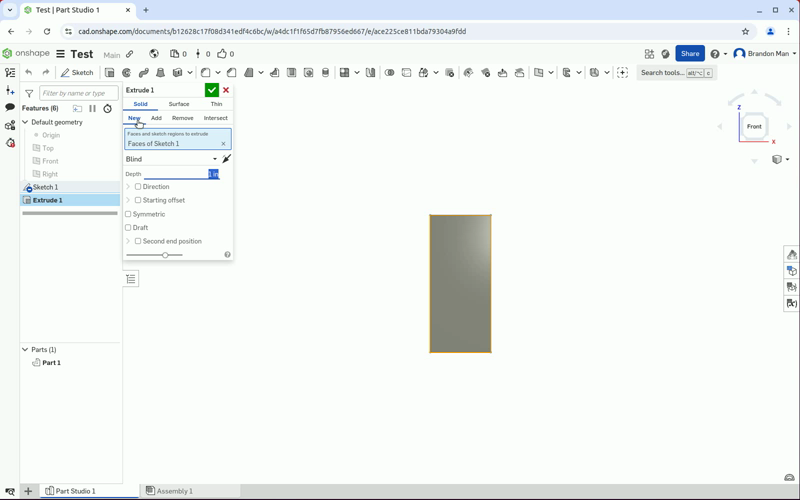
text(-0.482)
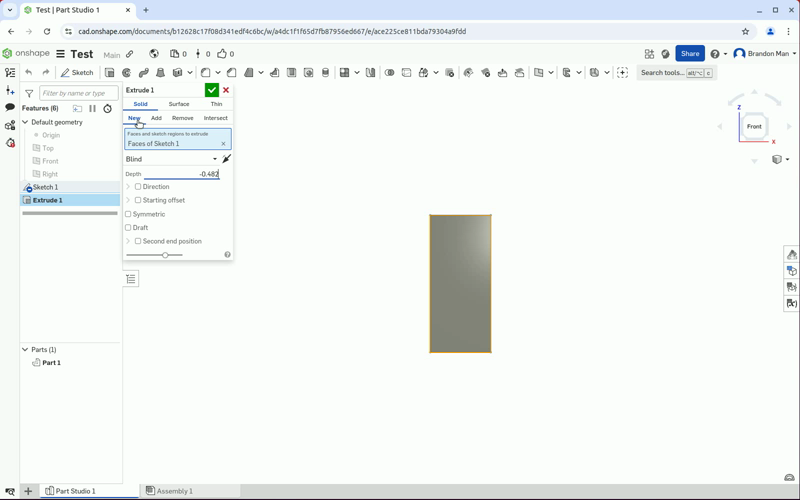
key(tab, 3)
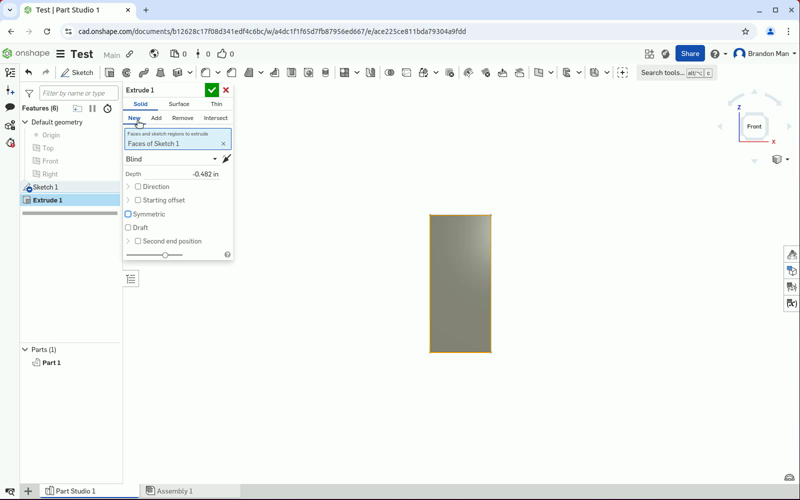
key(space)
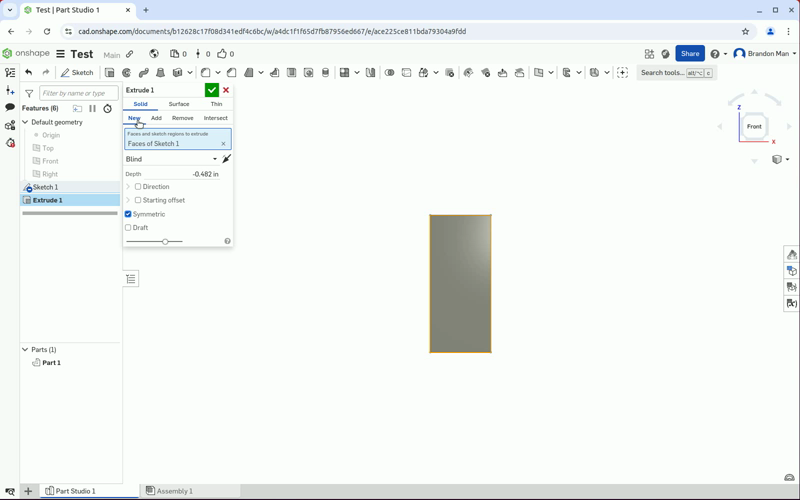
key(enter)
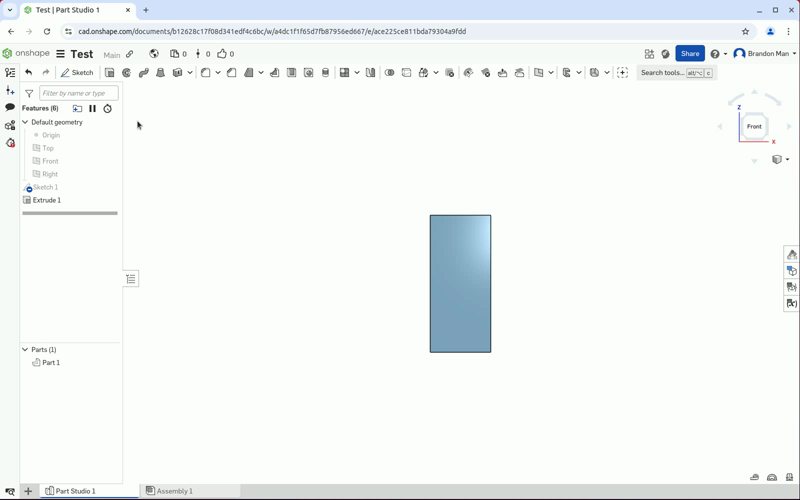
key(shift+h)
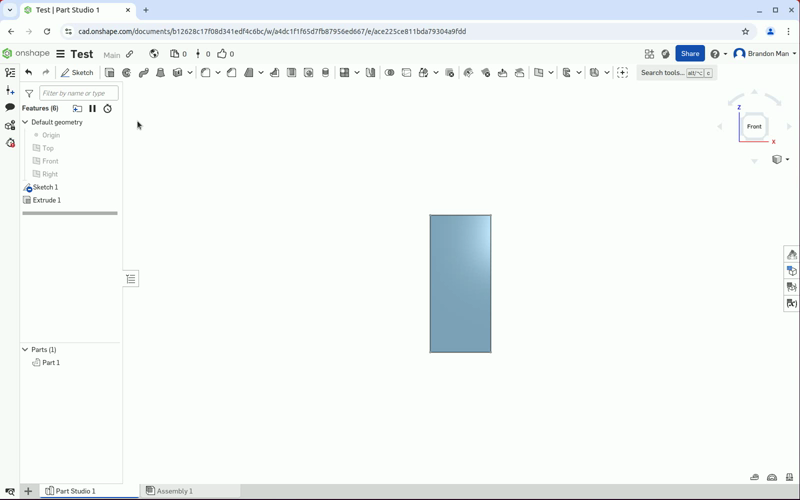
key(shift+h)
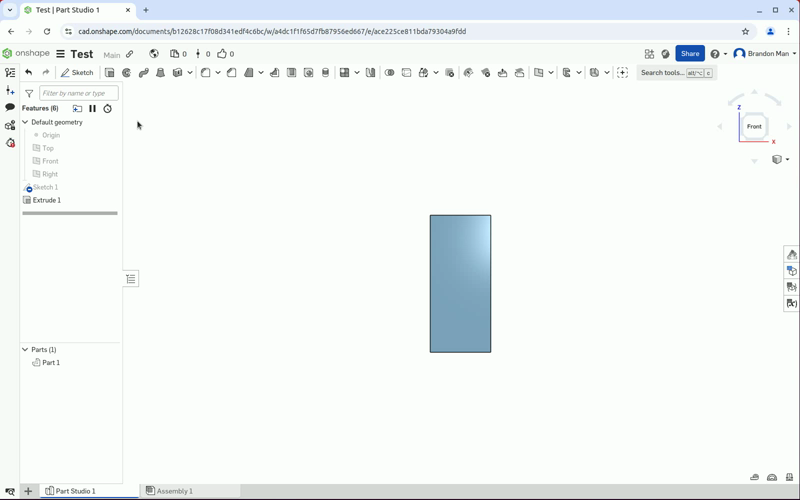
mouse_move(73, 189)
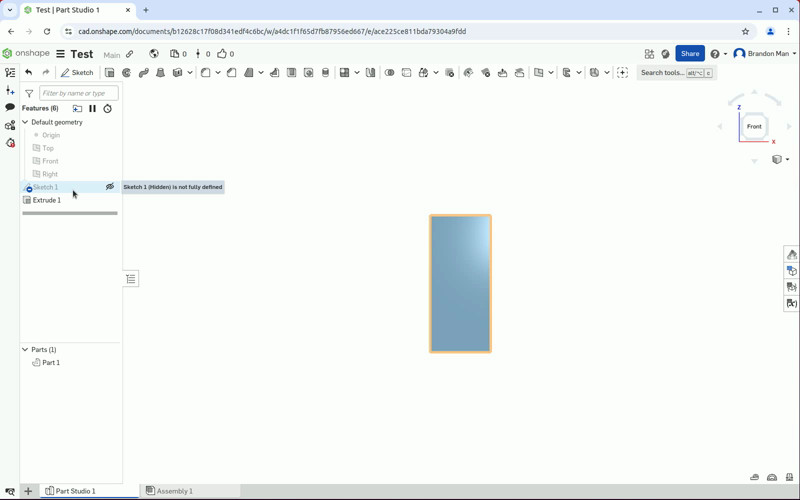
click(73, 189)
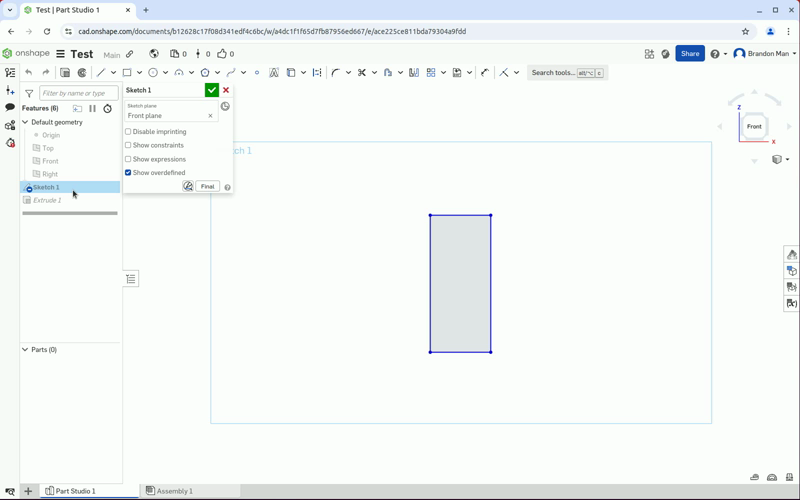
mouse_move(229, 92)
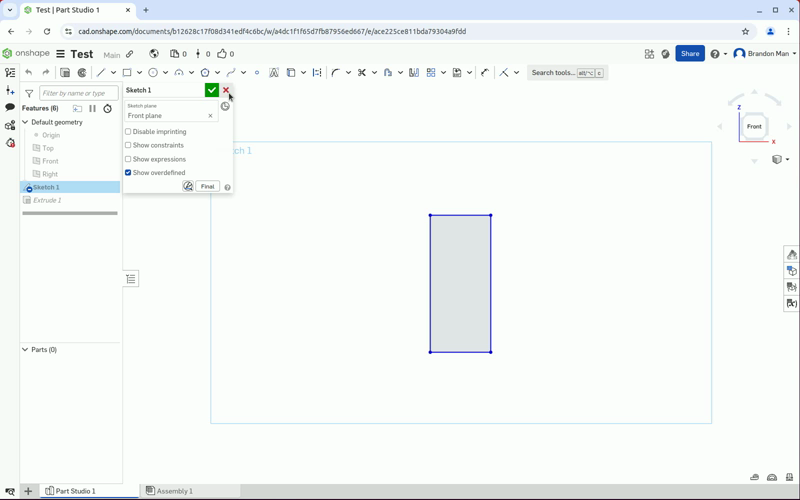
click(229, 92)
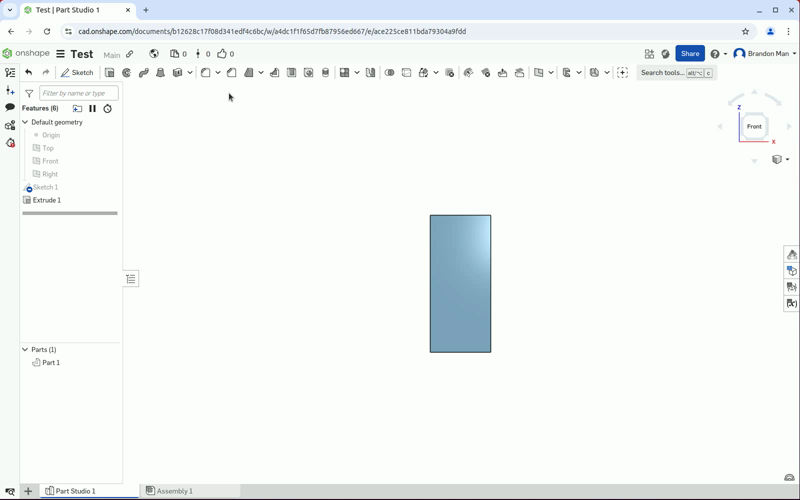
mouse_move(73, 352)
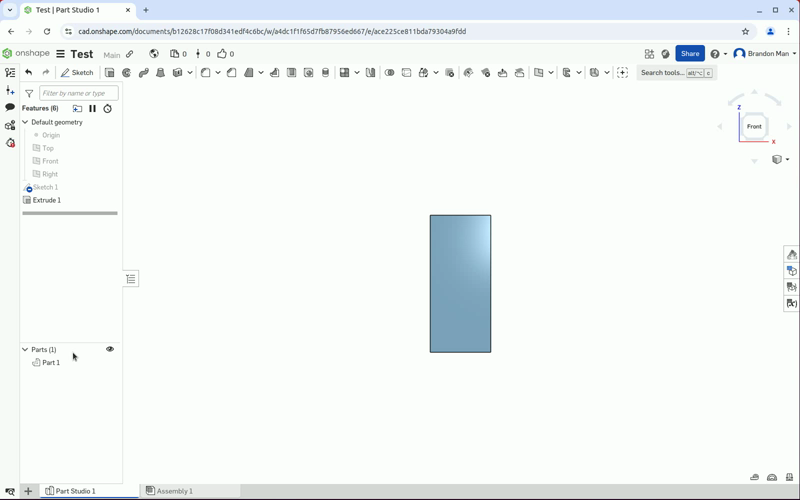
key(y)
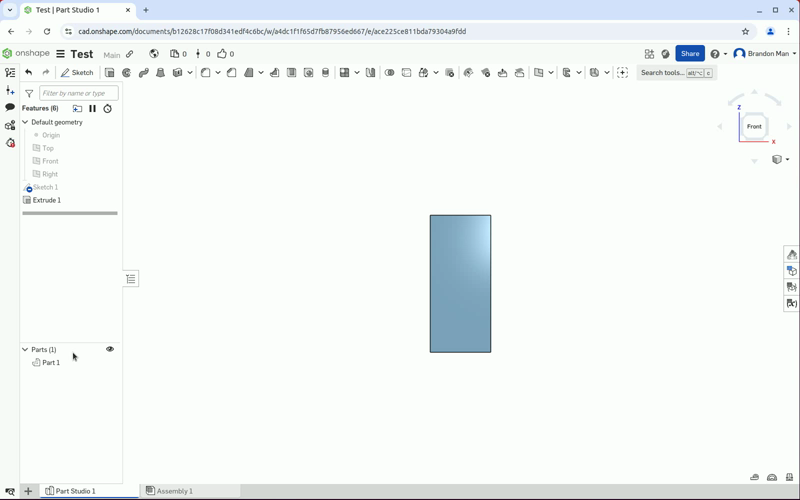
key(shift+p)
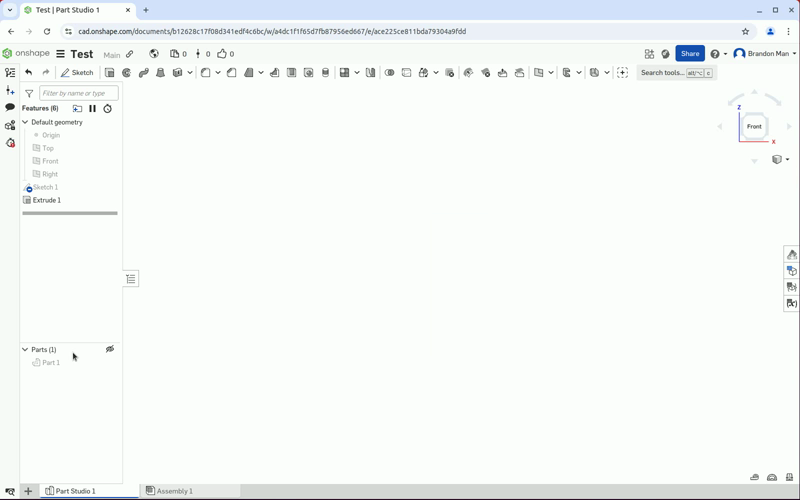
key(space)
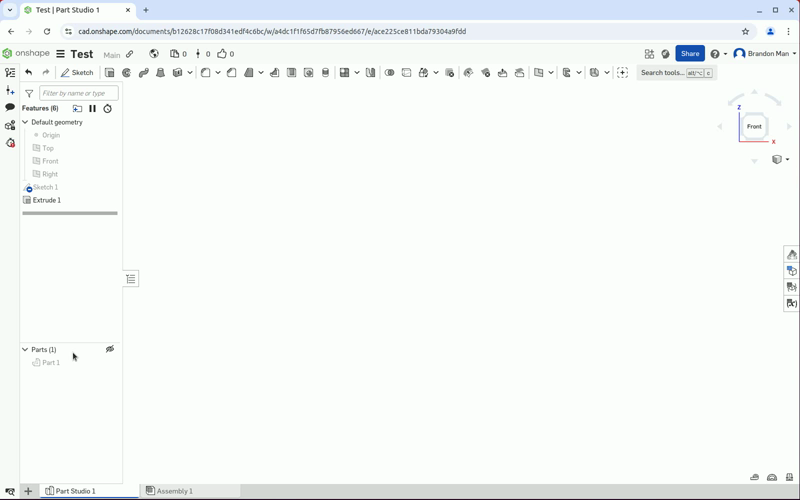
key_down(shift)
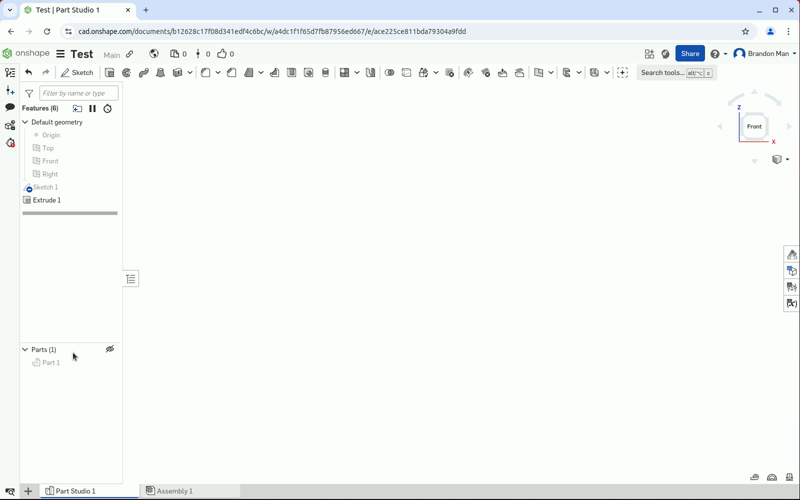
key(left)
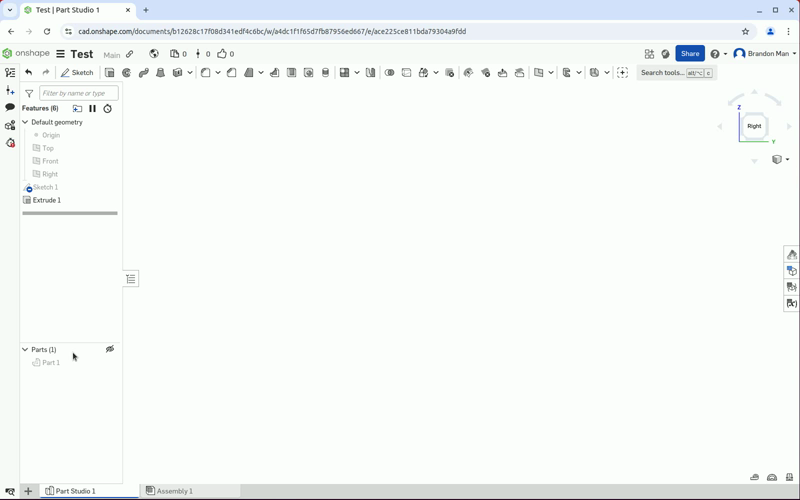
key_up(shift)
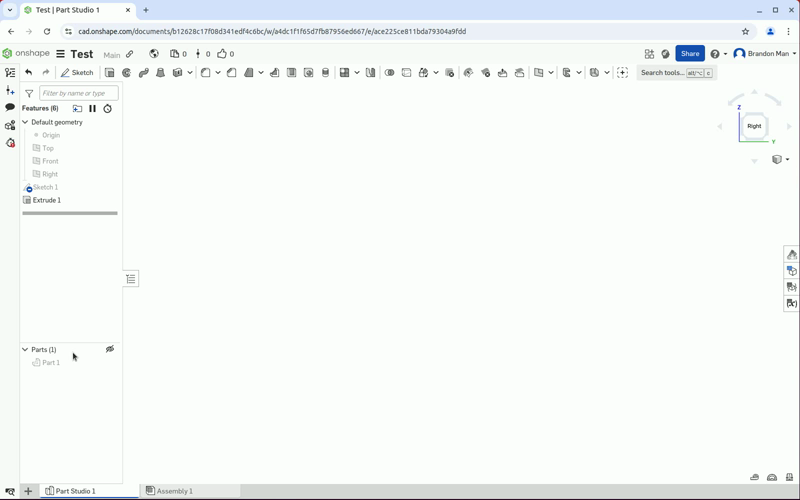
mouse_move(73, 352)
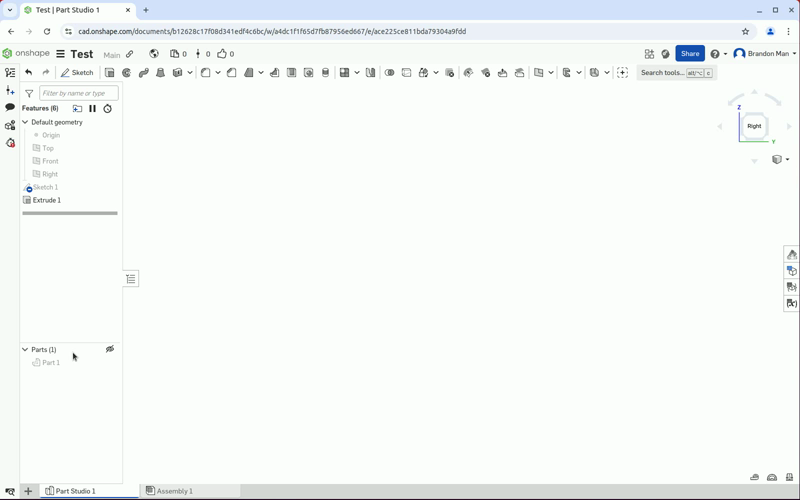
key(shift+y)
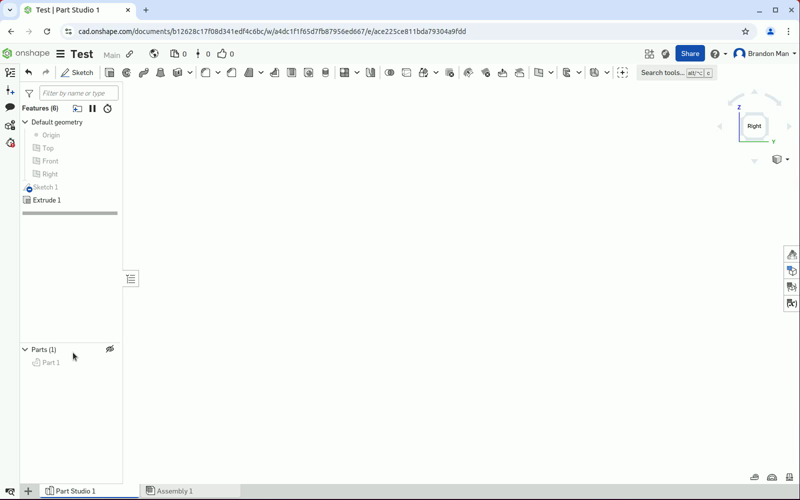
key(shift+s)
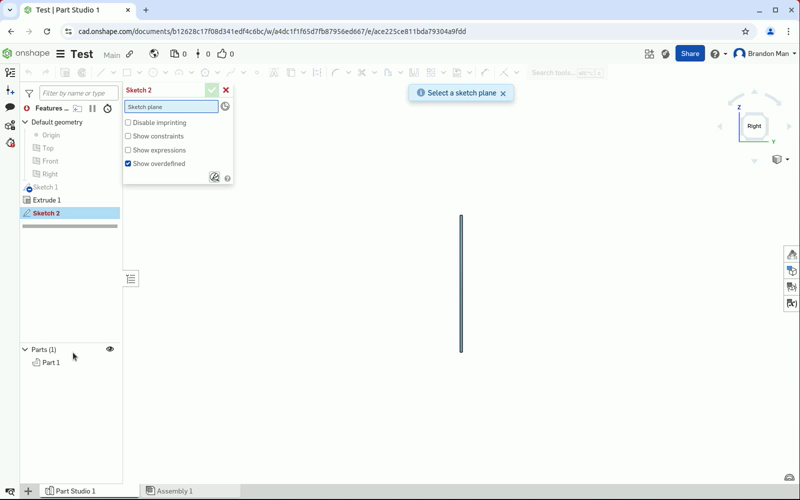
mouse_move(73, 176)
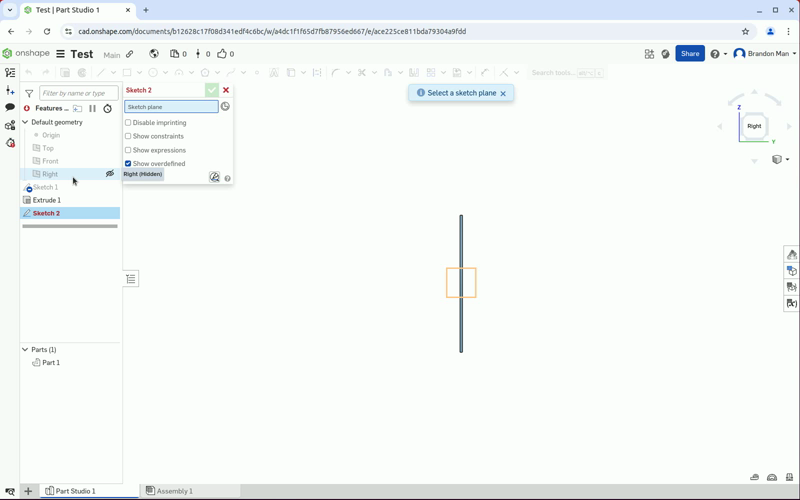
click(73, 176)
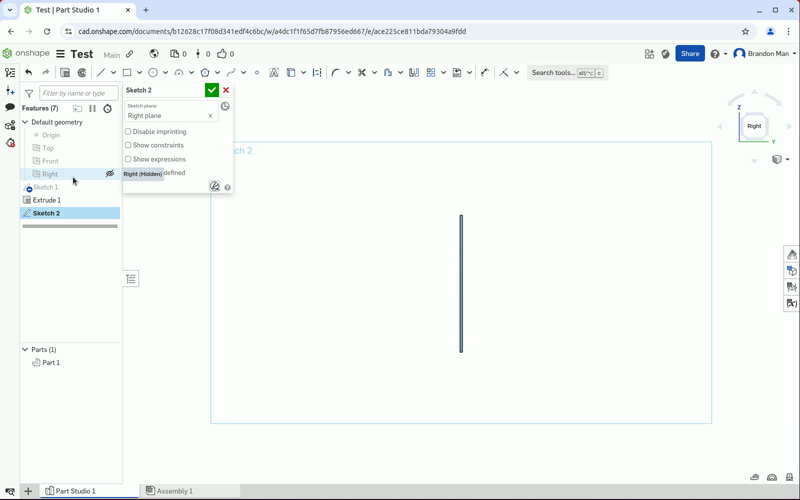
mouse_move(73, 352)
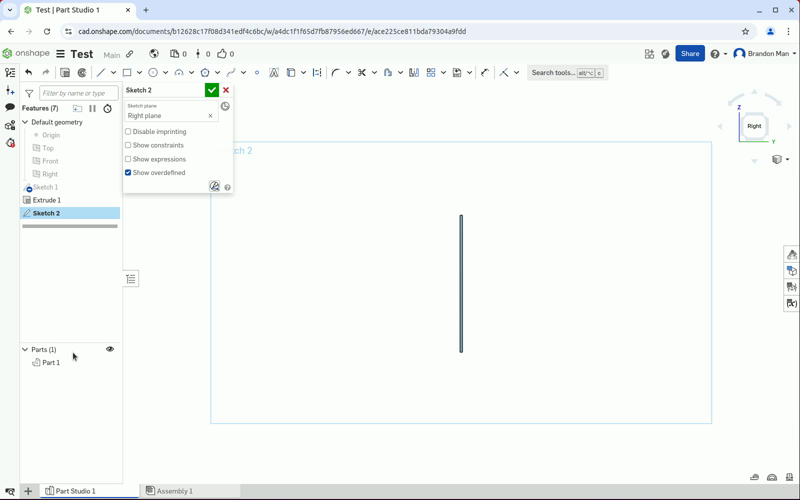
key(y)
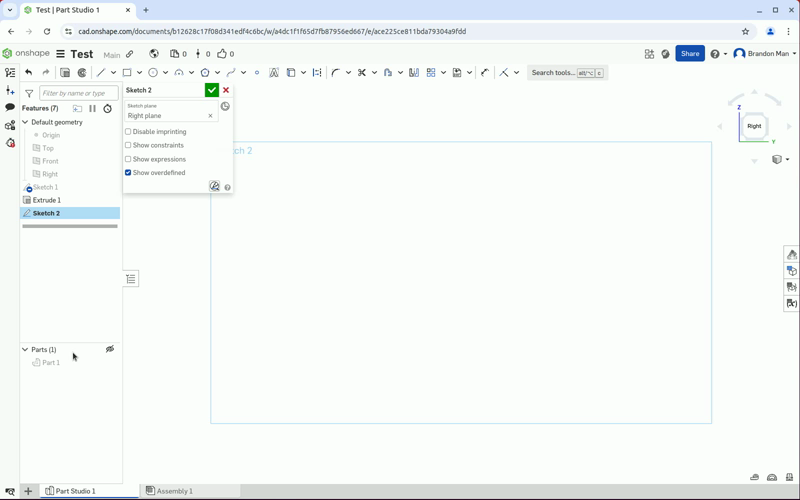
key(l)
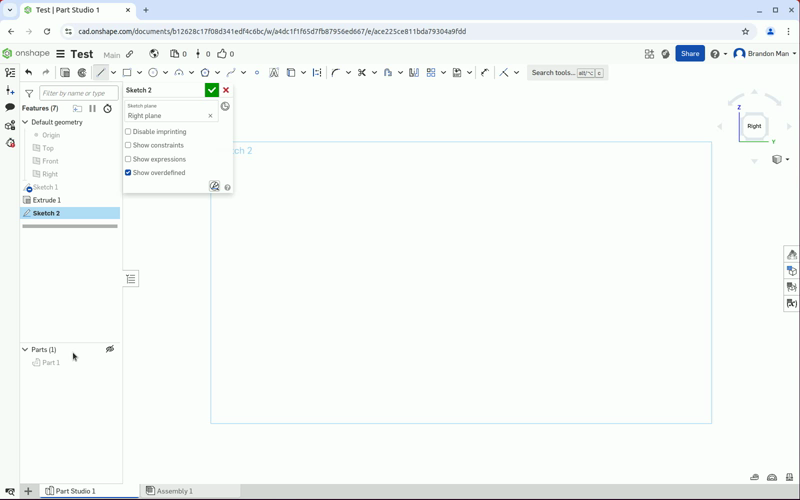
key_down(shift)
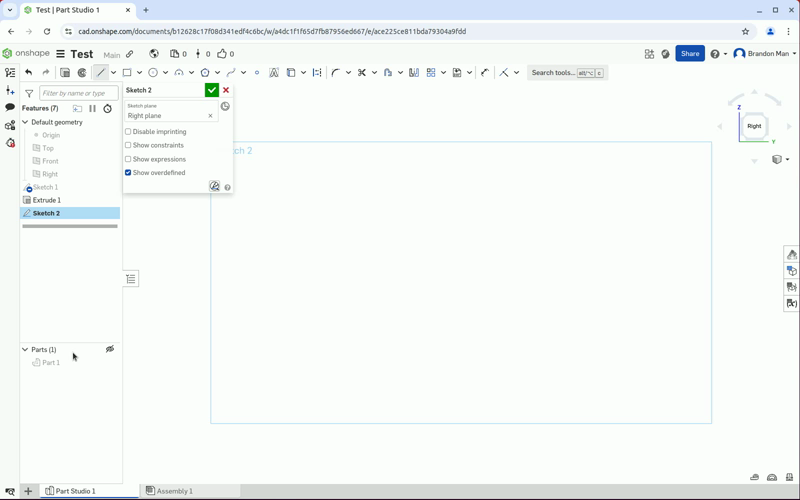
mouse_move(481, 349)
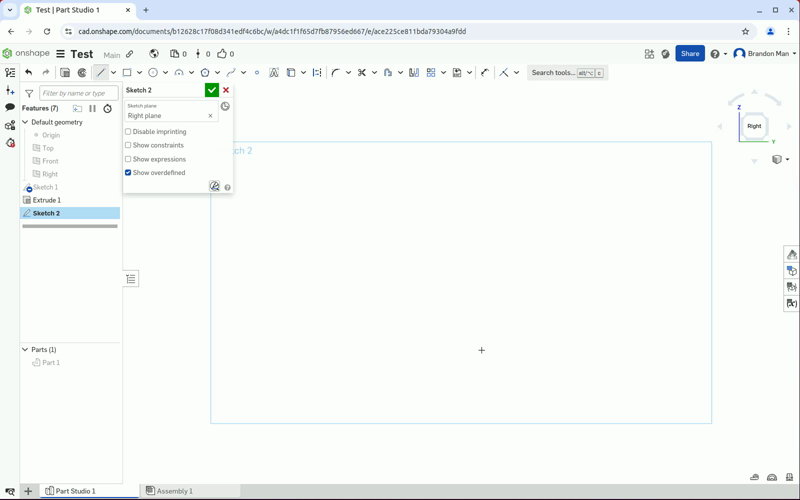
click(481, 349)
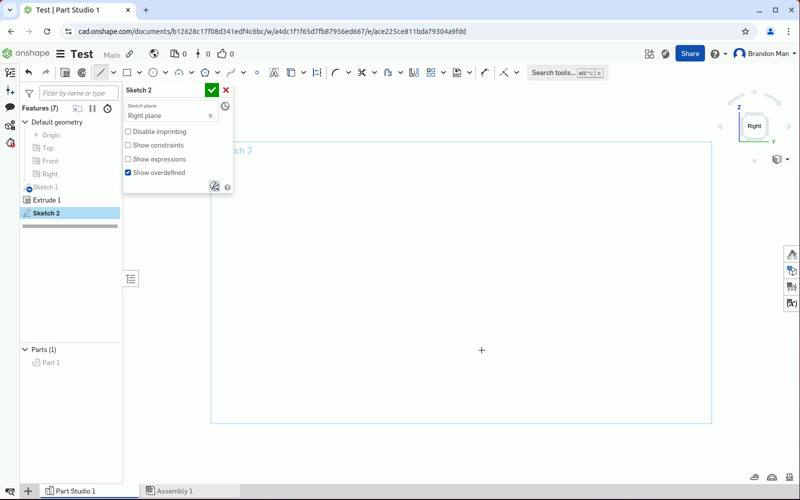
key_up(shift)
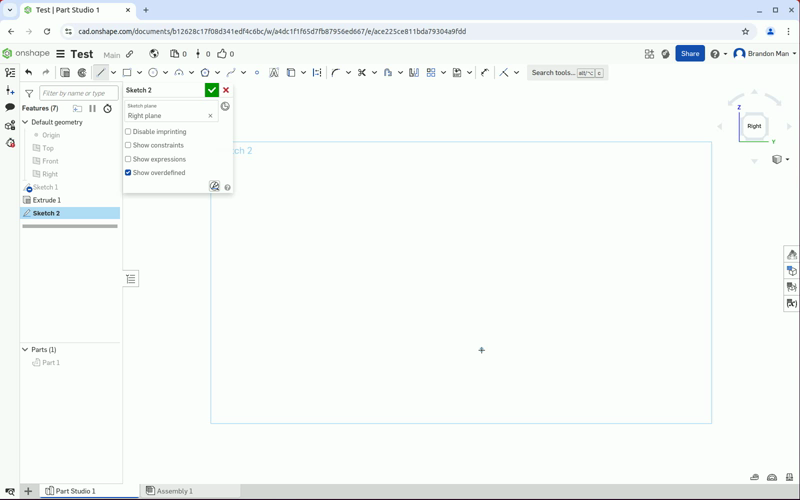
key_down(shift)
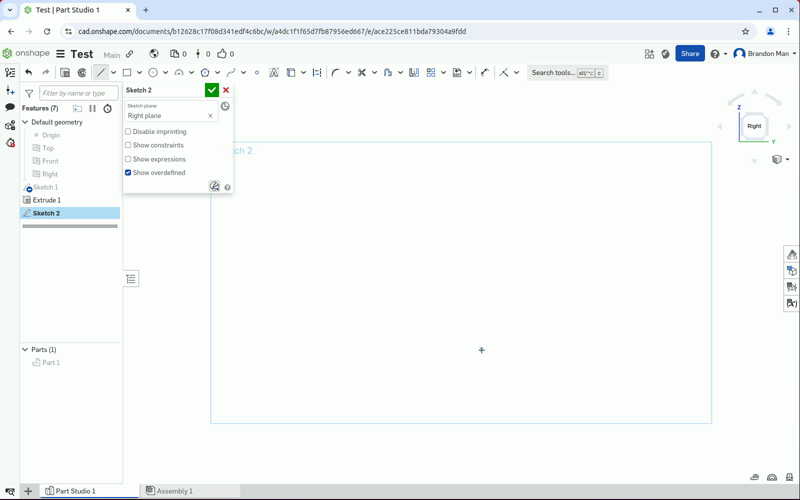
mouse_move(572, 349)
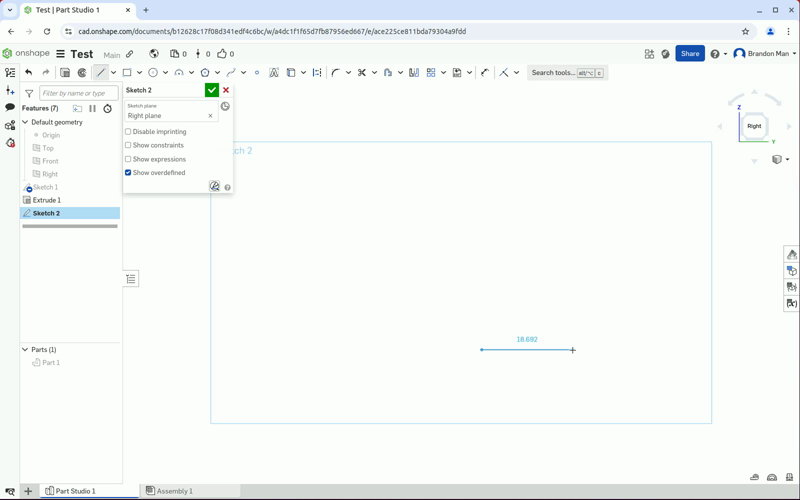
click(572, 349)
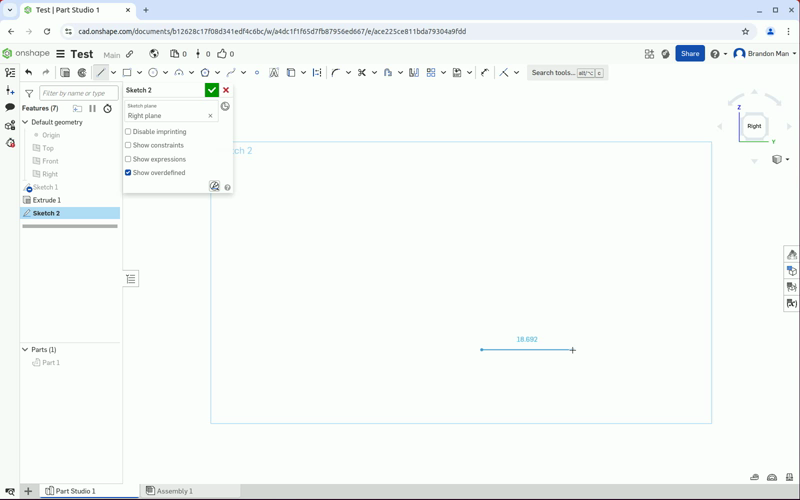
key_up(shift)
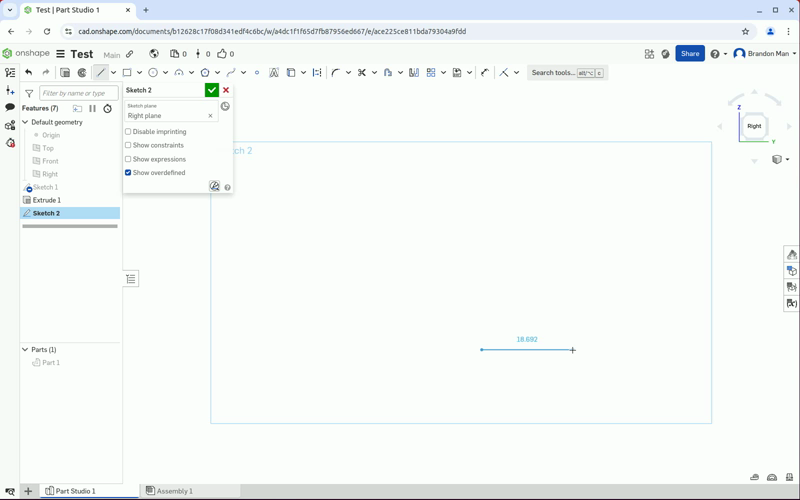
key_down(shift)
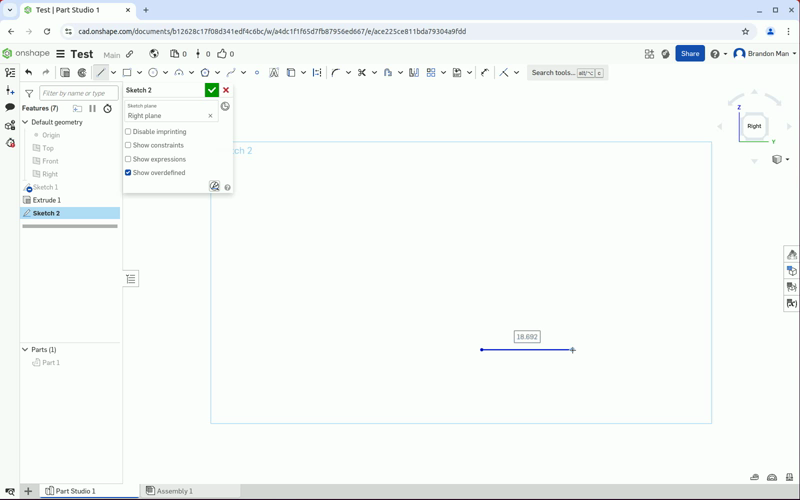
mouse_move(572, 212)
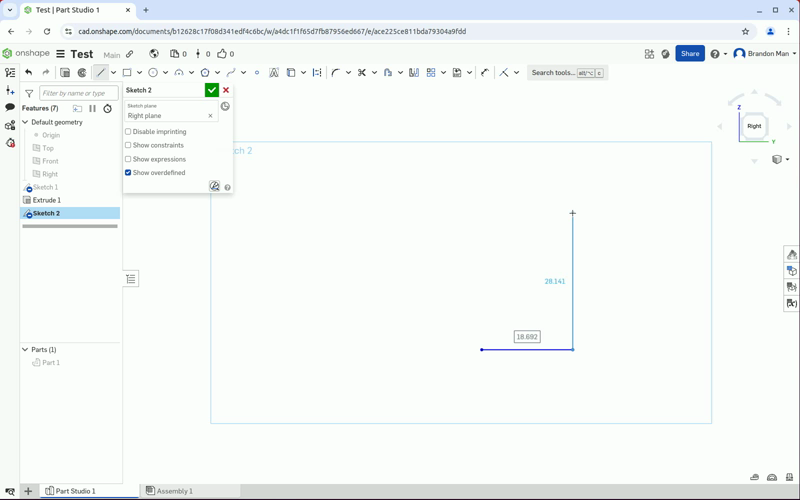
click(572, 212)
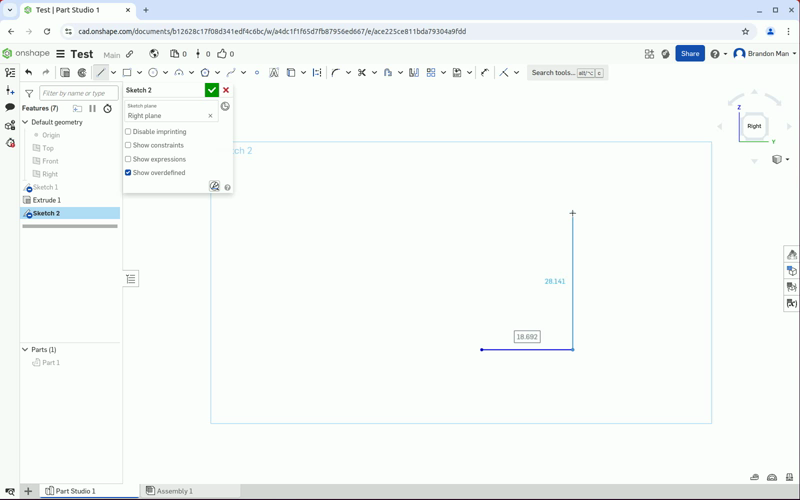
key_up(shift)
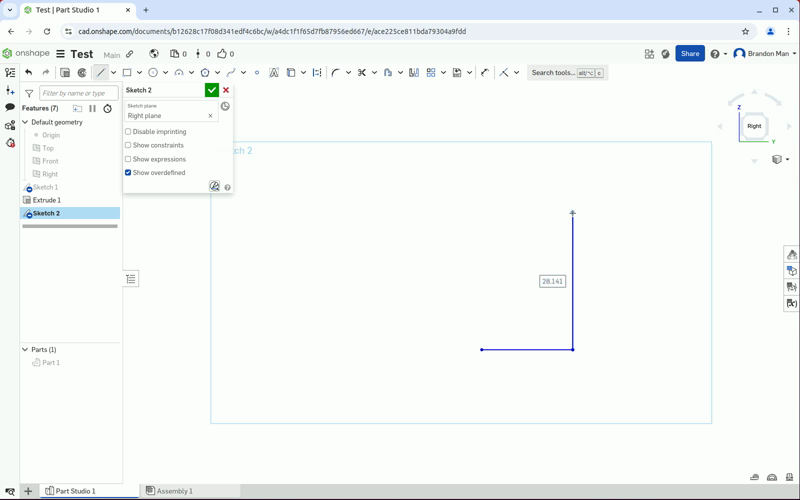
key_down(shift)
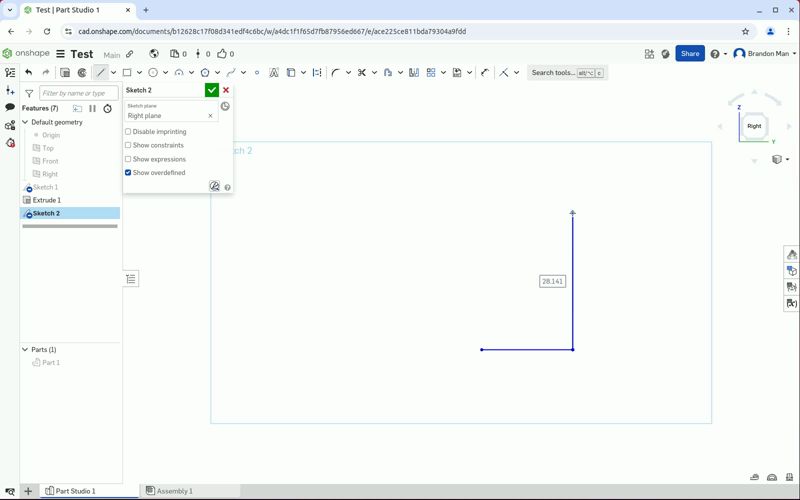
mouse_move(481, 212)
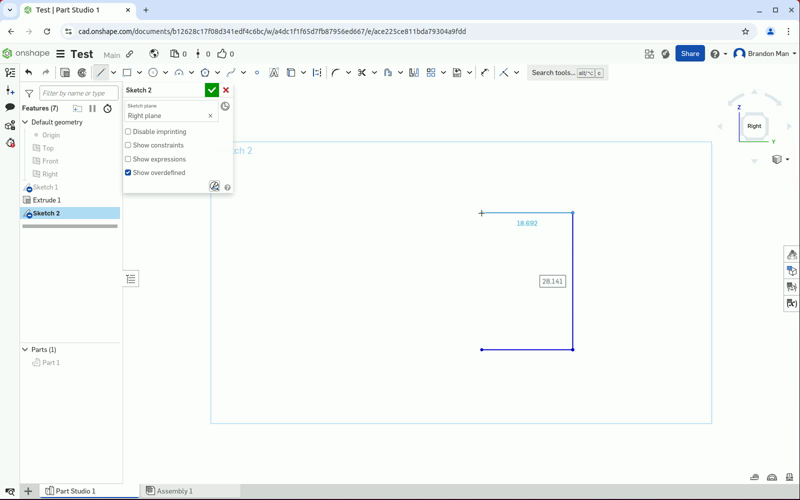
click(481, 212)
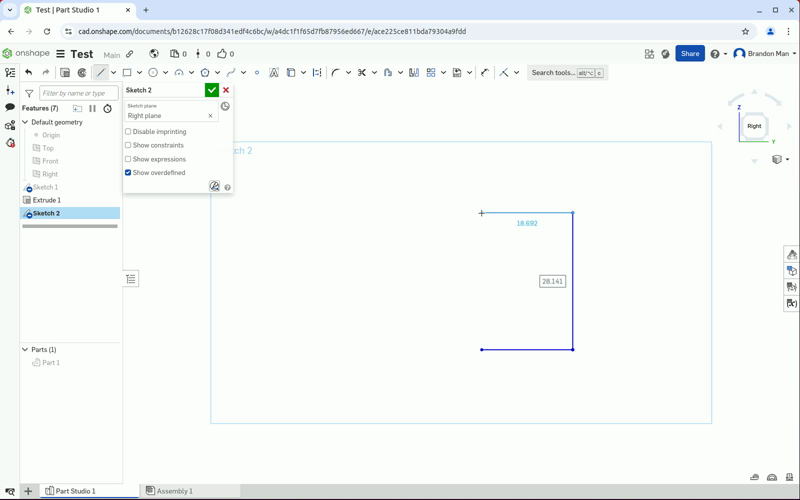
key_up(shift)
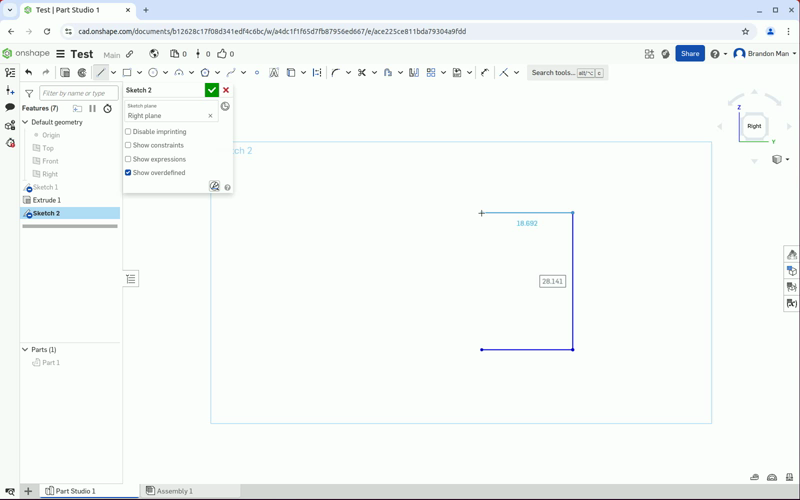
key_down(shift)
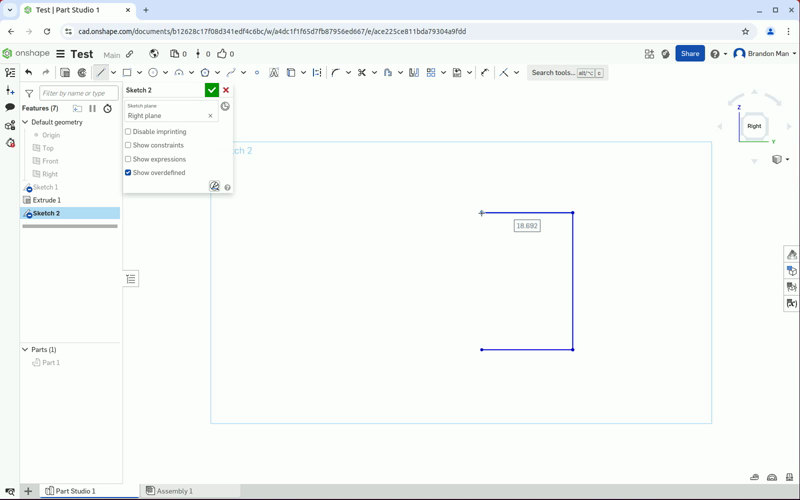
mouse_move(481, 349)
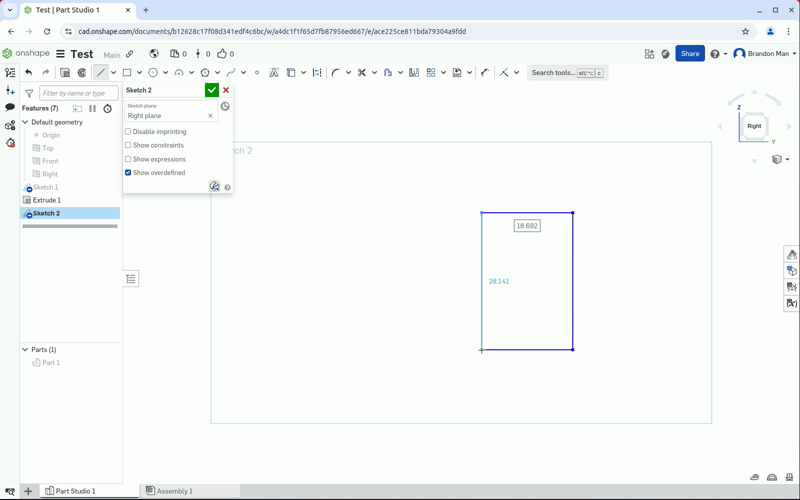
key_up(shift)
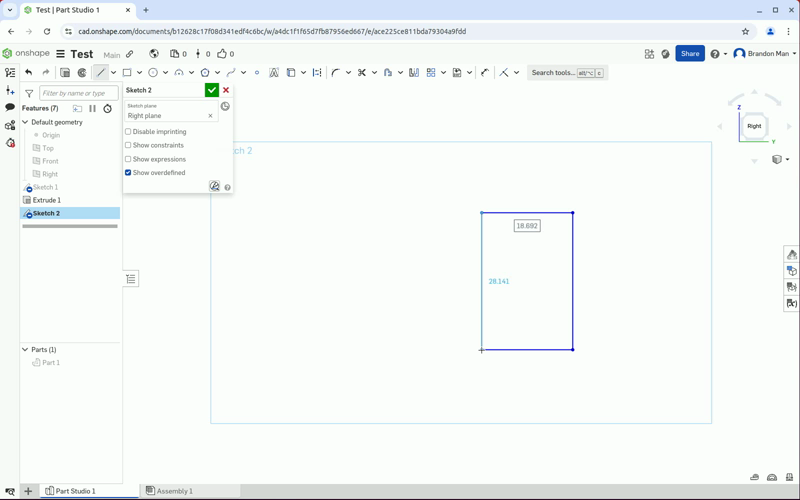
click(481, 349)
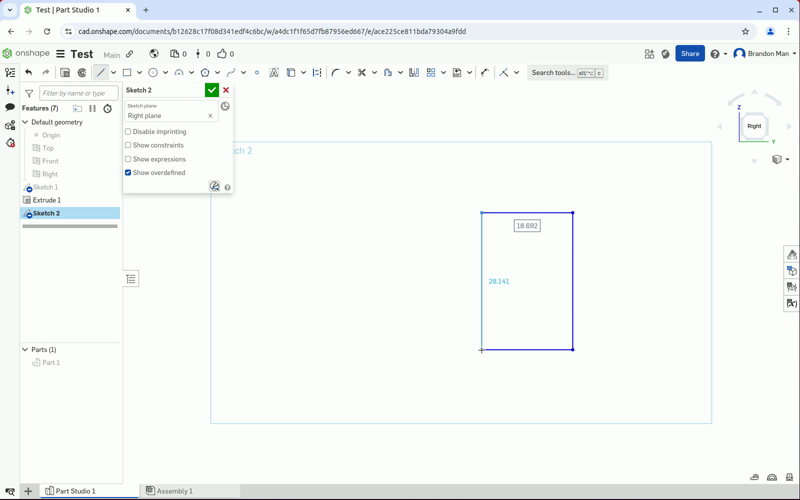
key(esc)
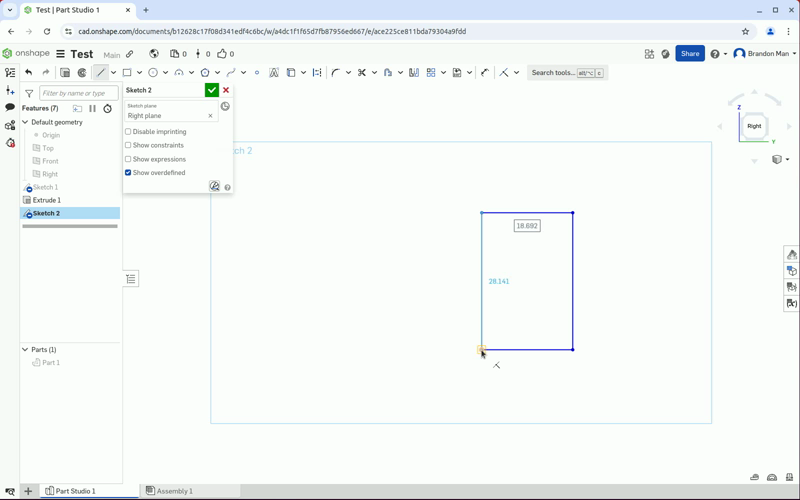
mouse_move(552, 336)
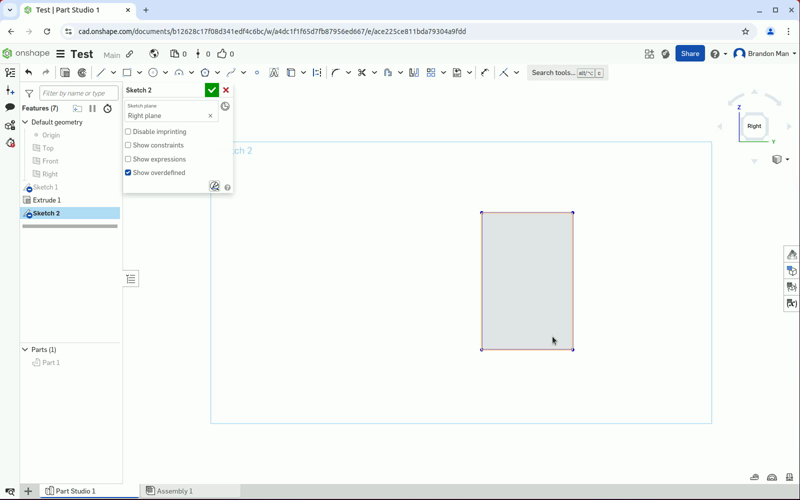
click(552, 336)
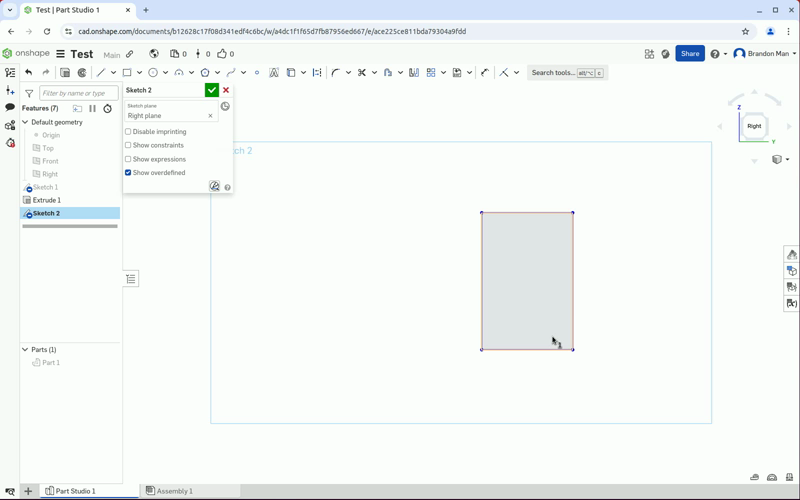
mouse_move(73, 352)
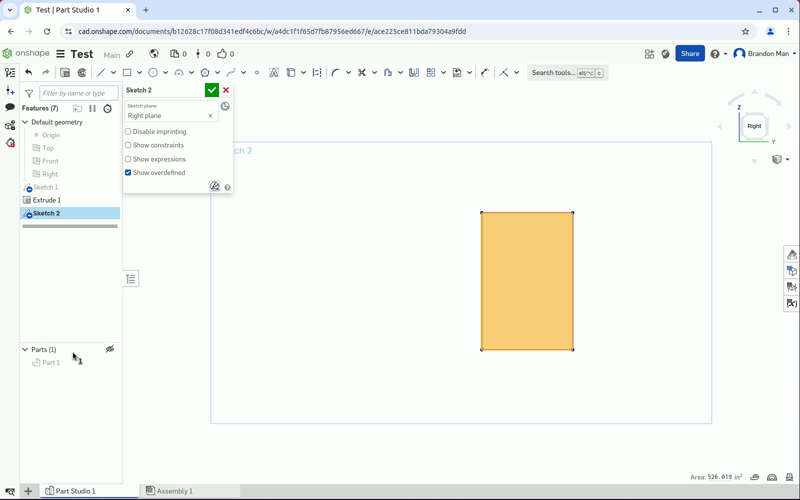
key(shift+y)
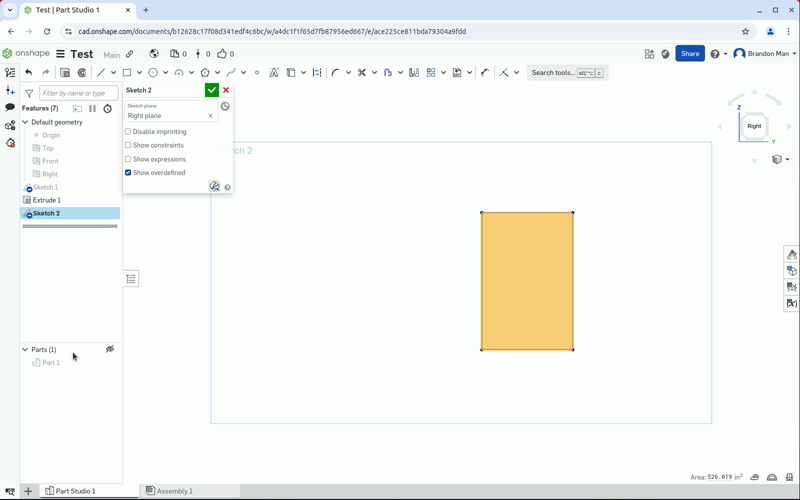
key(shift+e)
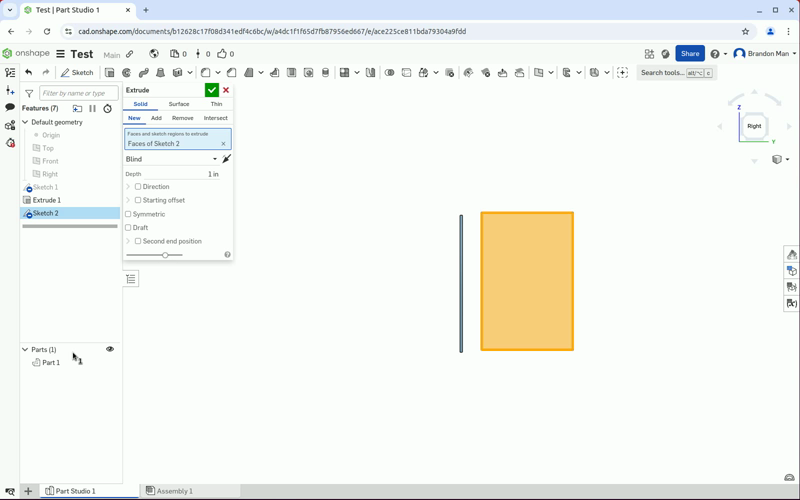
mouse_move(143, 106)
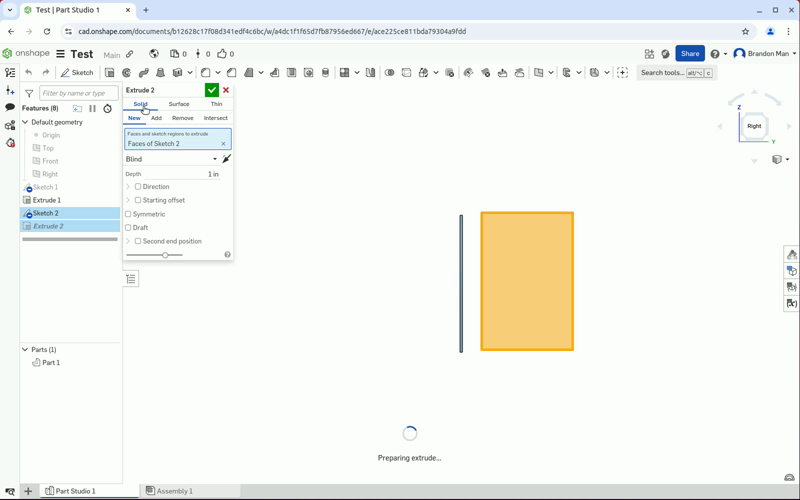
click(143, 106)
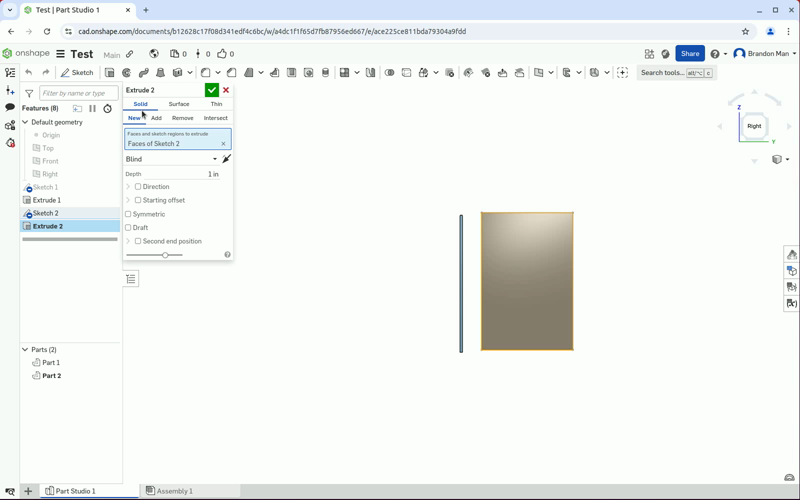
mouse_move(137, 120)
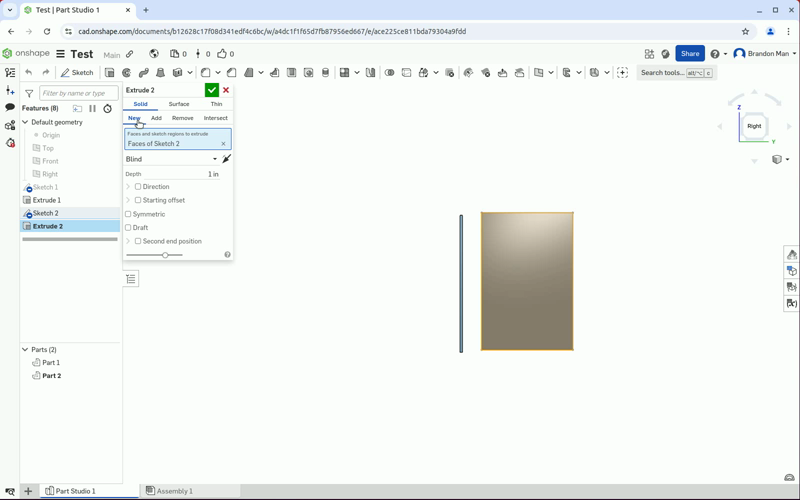
click(137, 120)
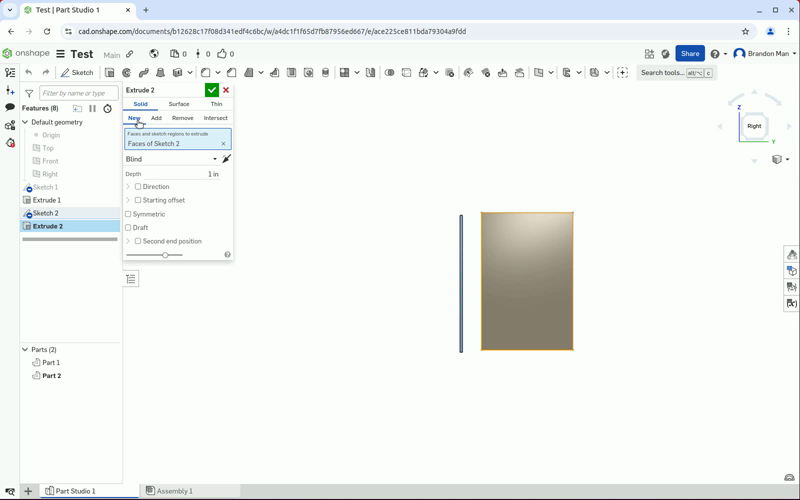
key(tab, 4)
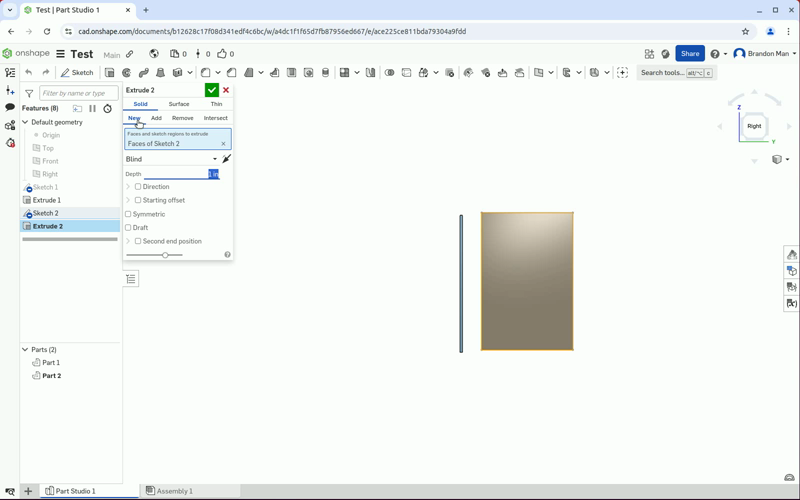
text(-0.482)
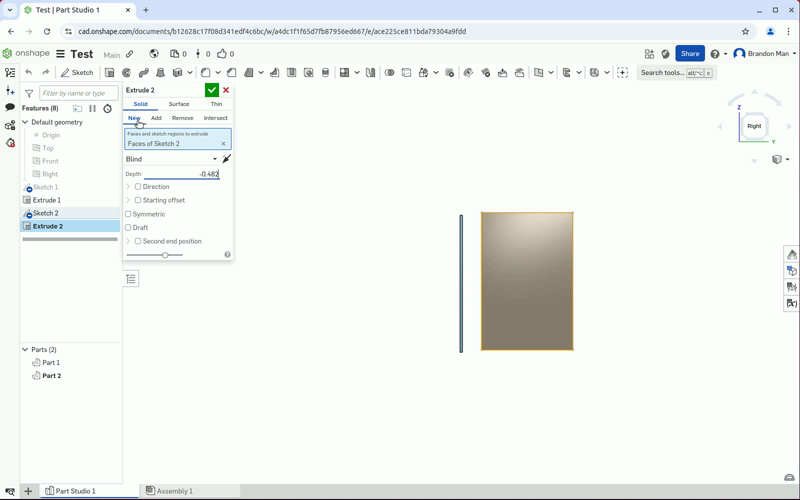
key(tab, 3)
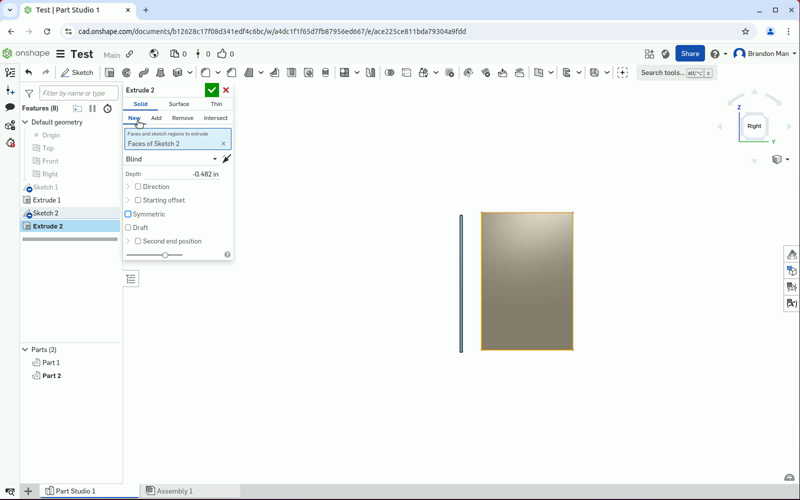
key(space)
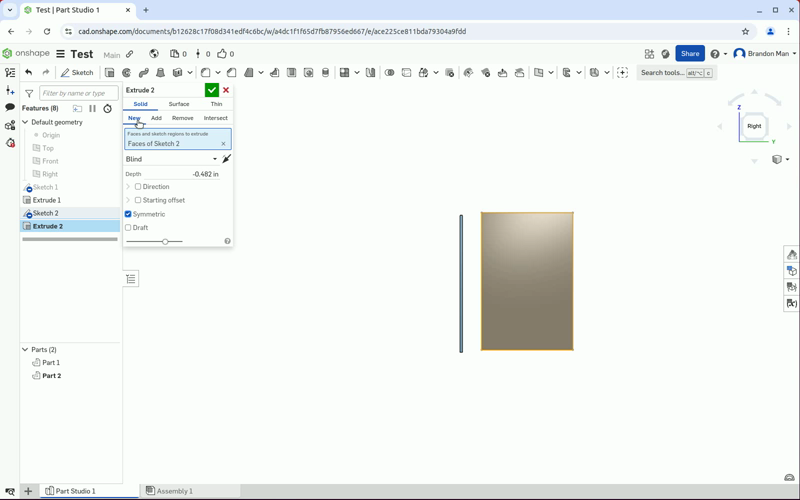
key(enter)
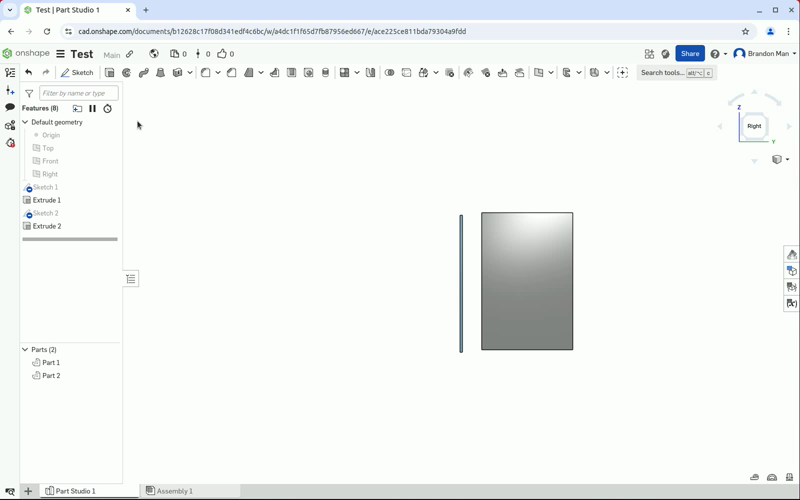
key(shift+h)
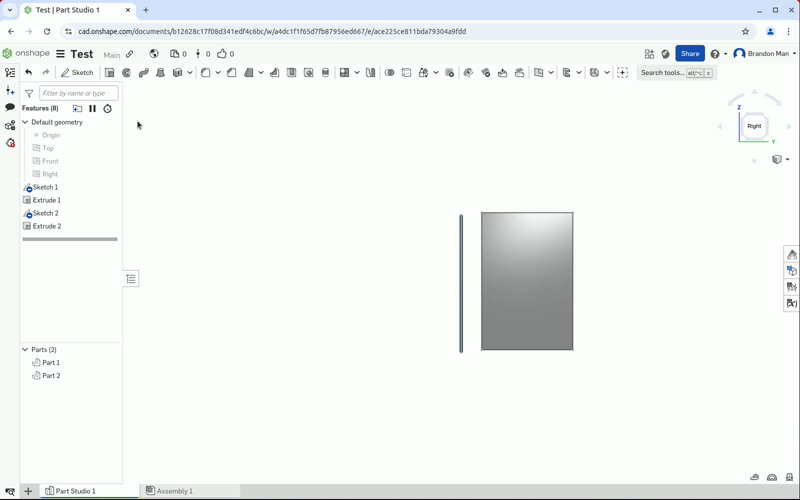
key(shift+h)
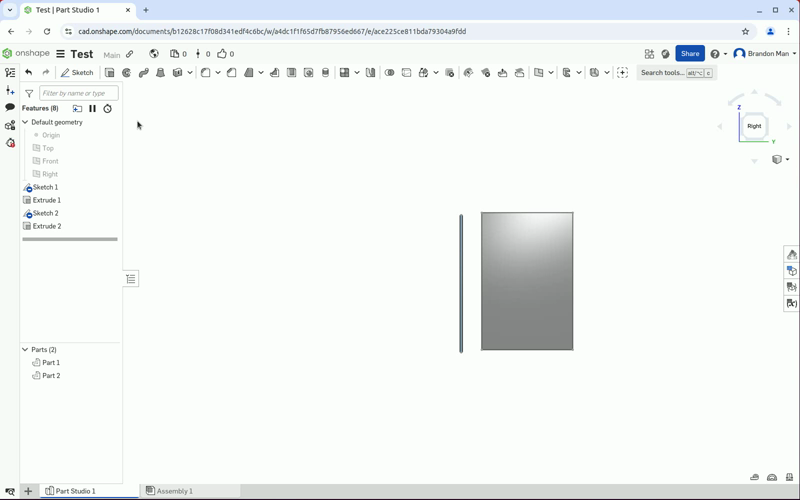
key(shift+7)
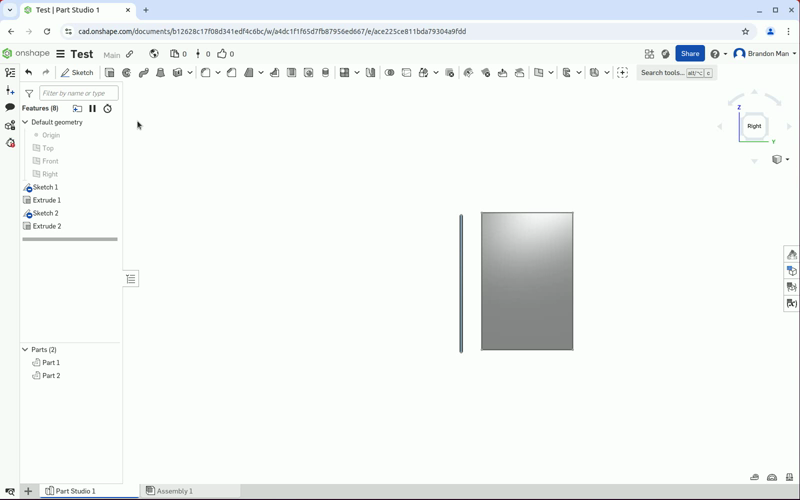
key(right, 2)
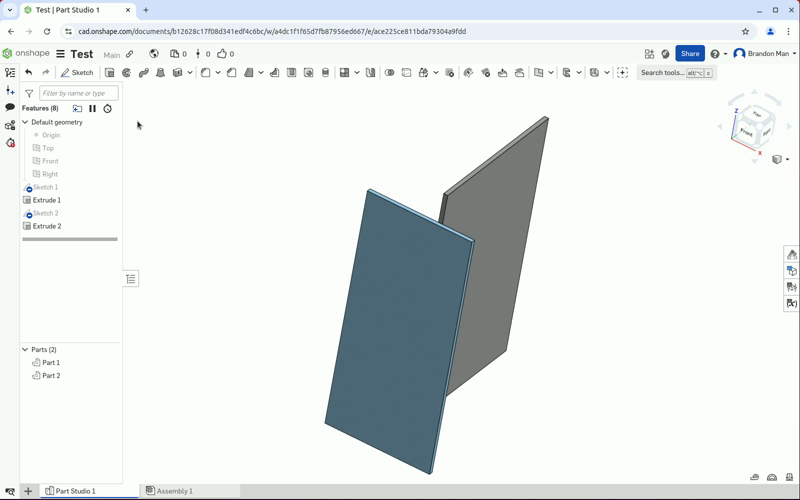
key(down, 2)
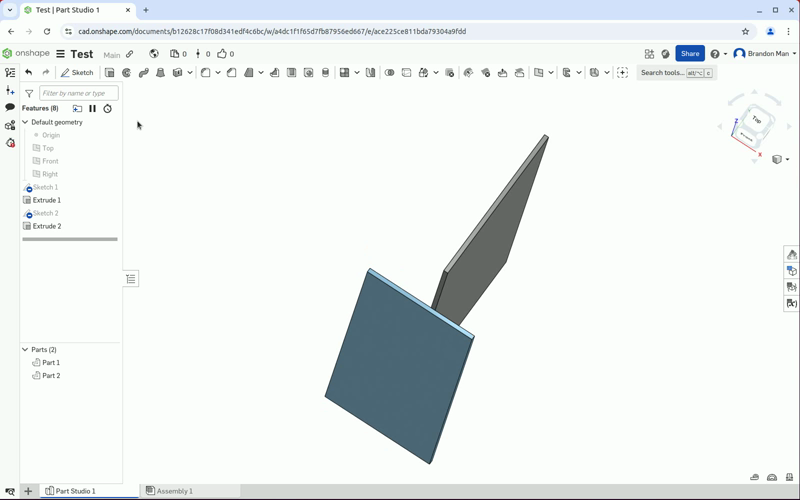
key(up, 2)
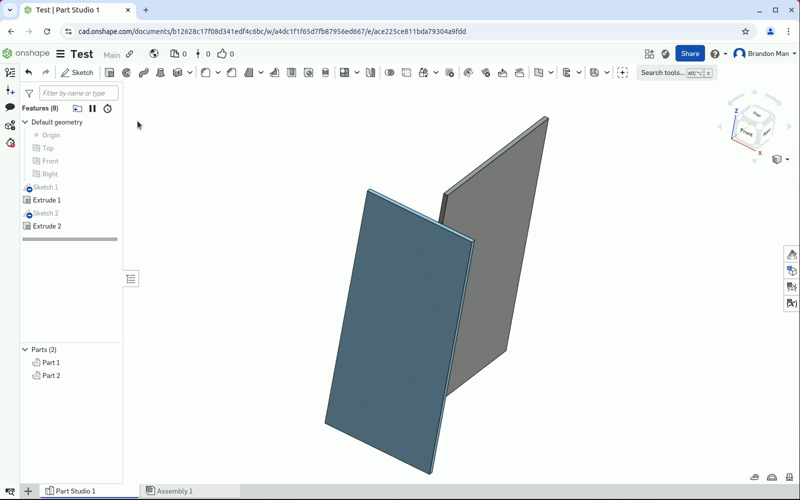
key(left, 2)
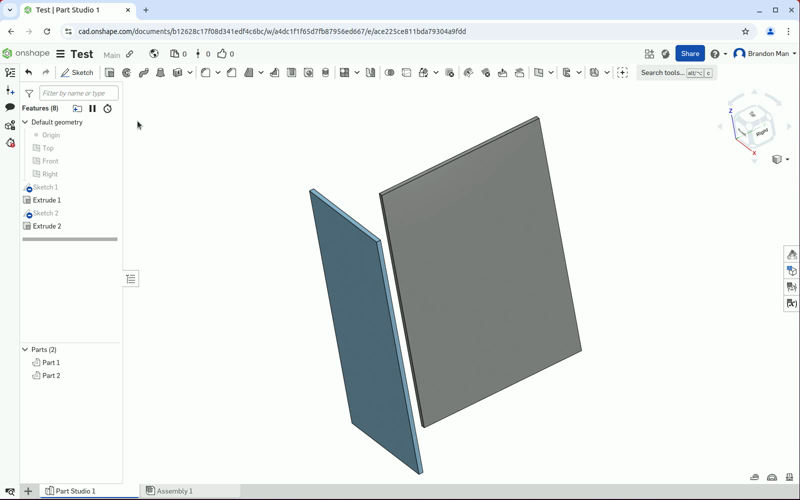
mouse_move(73, 189)
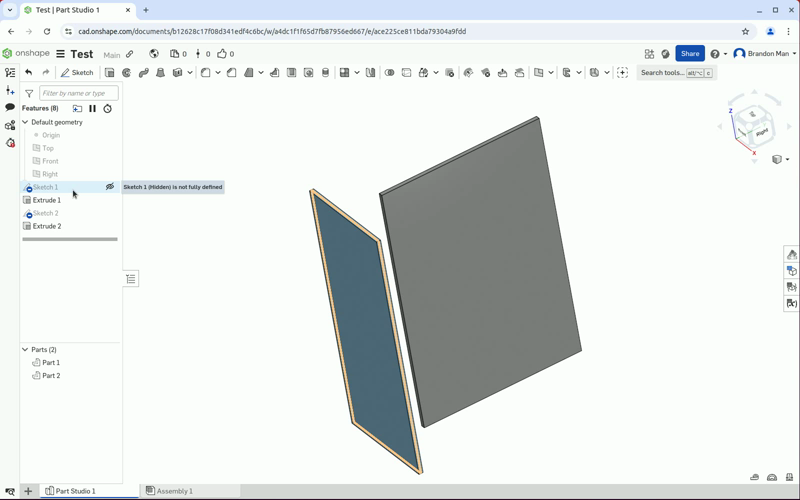
click(73, 189)